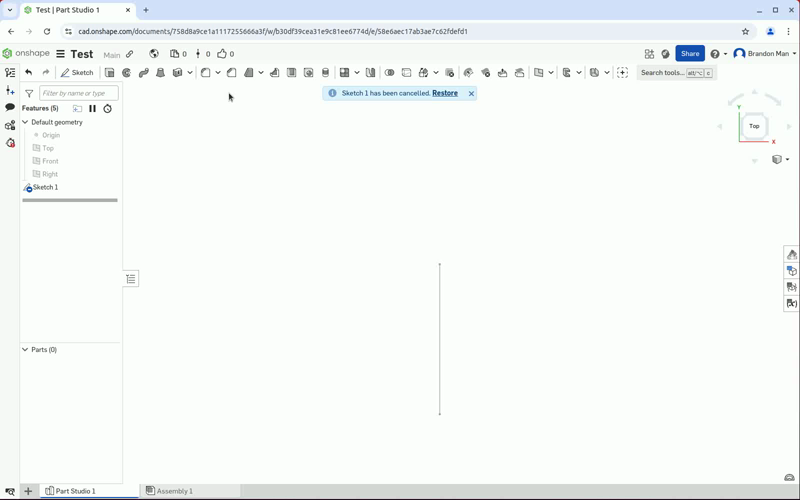
key(shift+h)
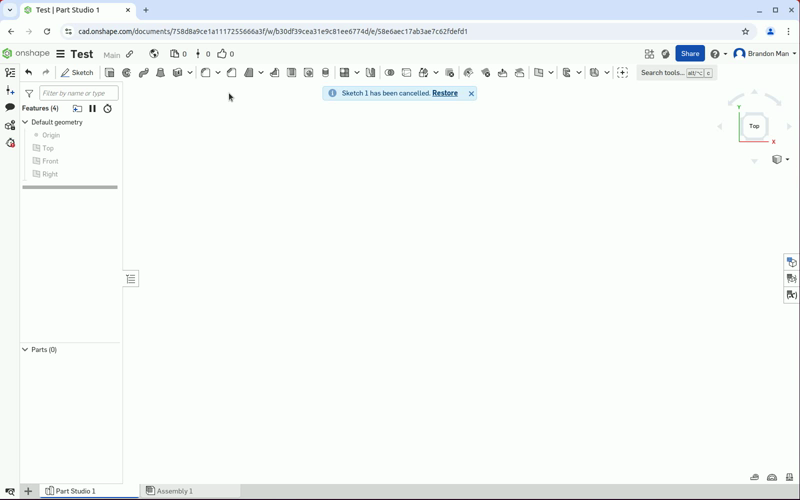
mouse_move(73, 352)
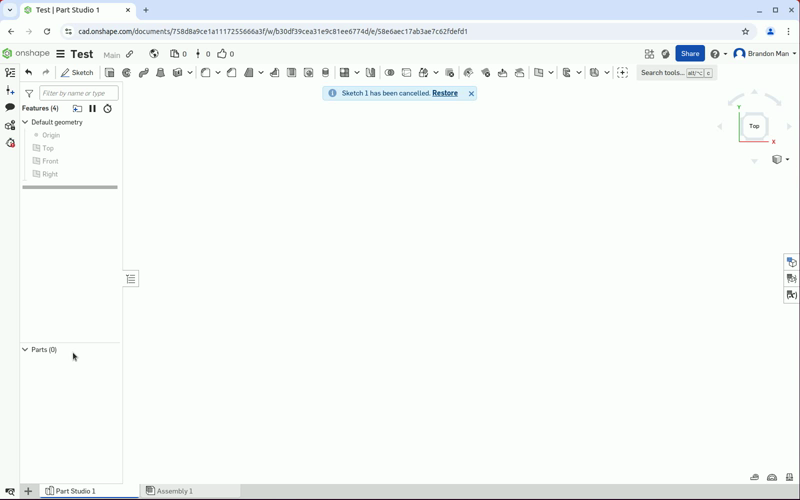
key(y)
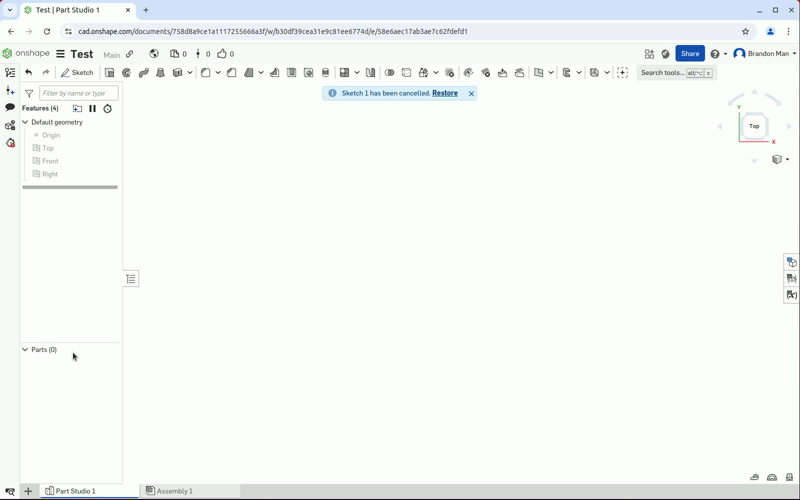
key(shift+p)
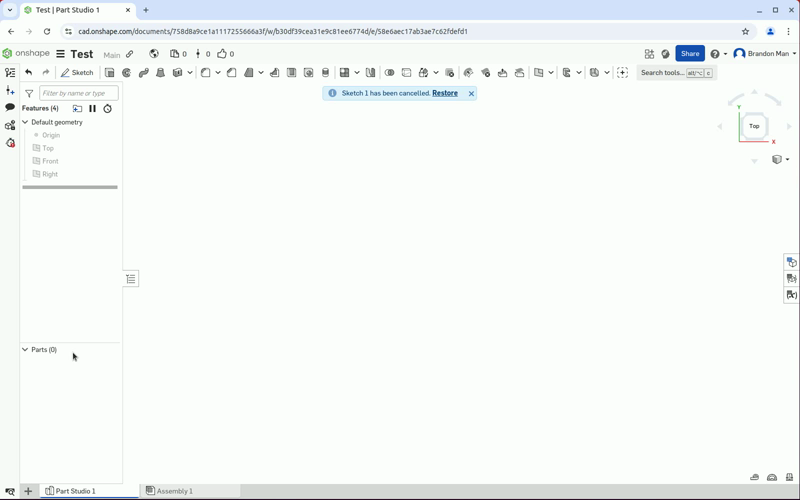
key(space)
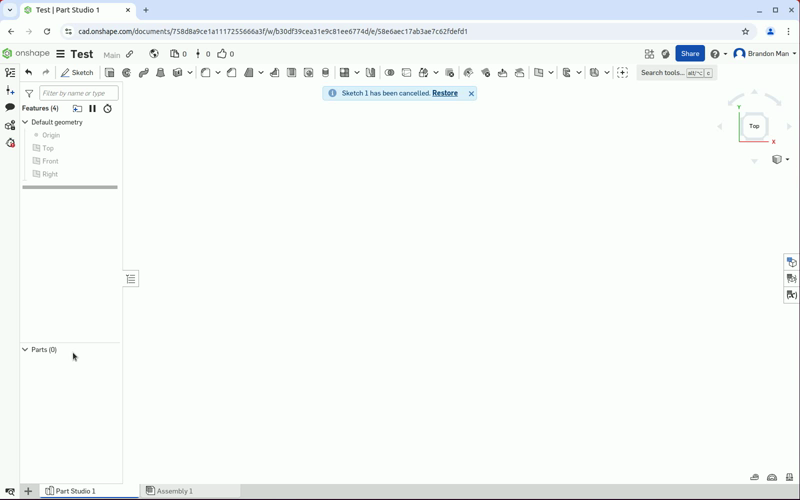
key_down(shift)
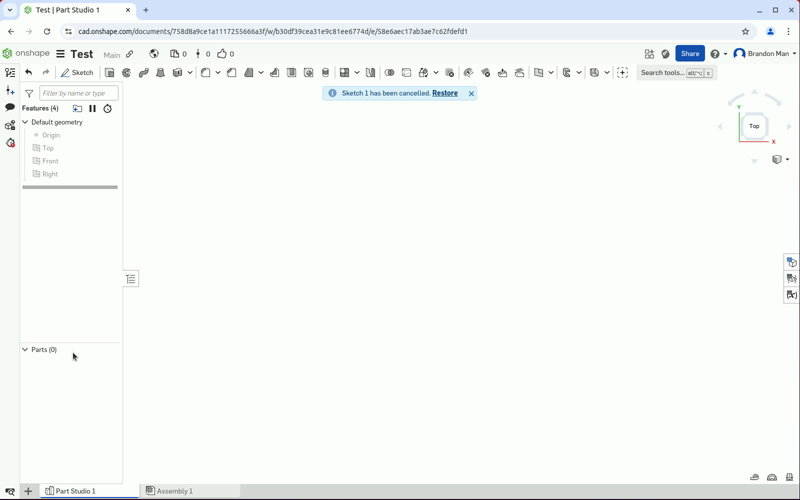
key(up)
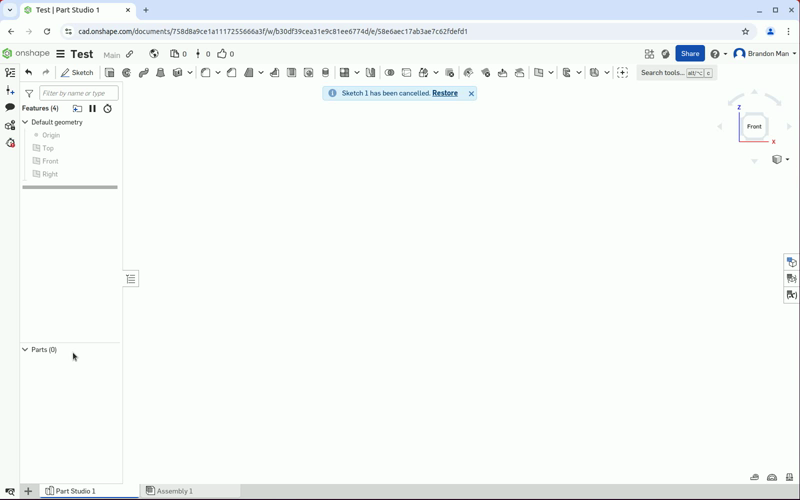
key_up(shift)
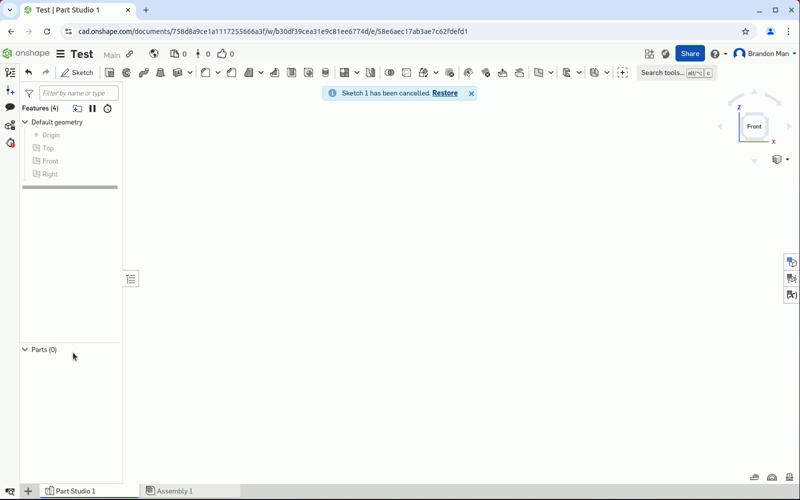
key(space)
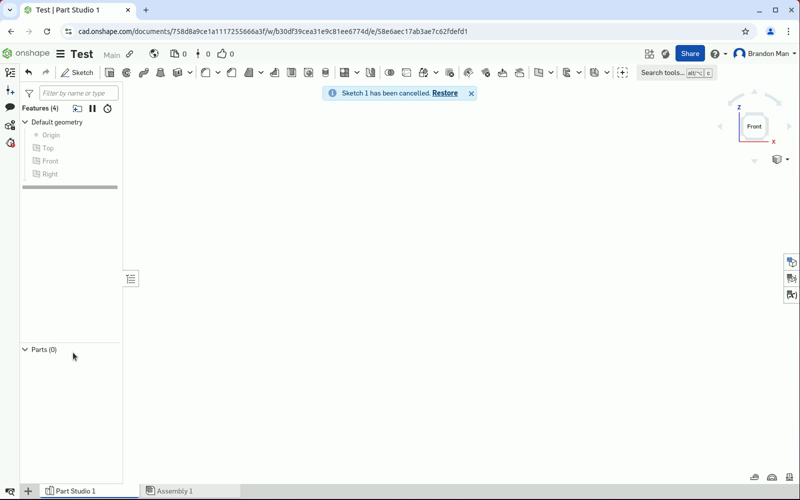
key_down(shift)
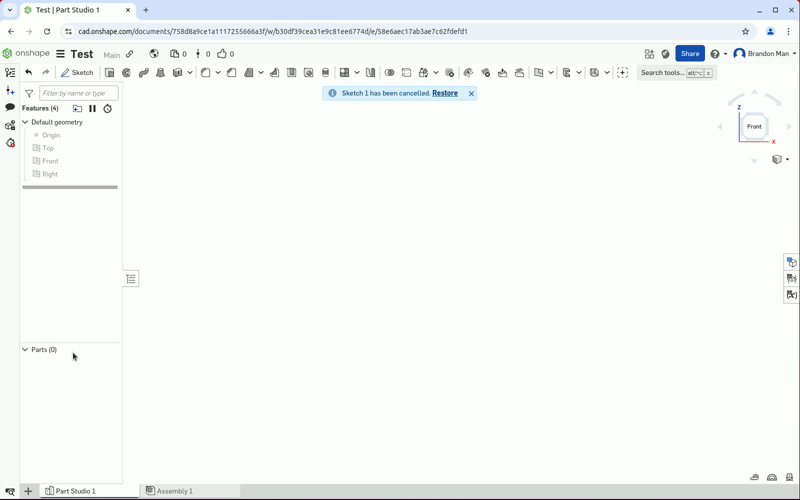
key(left)
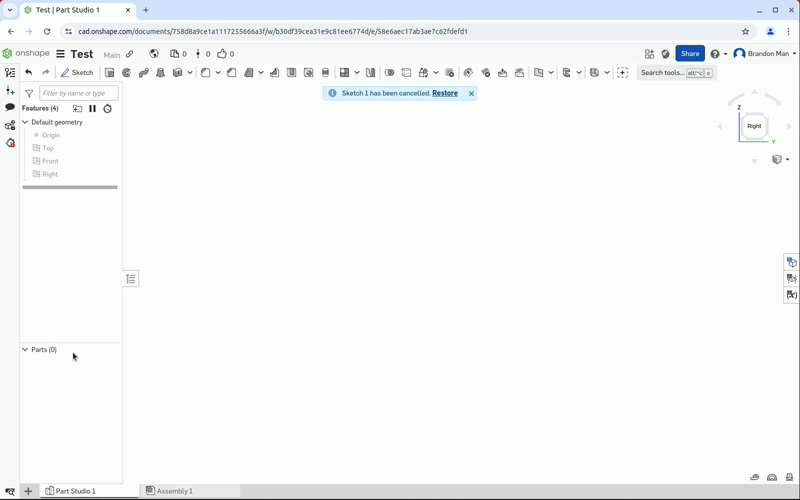
key_up(shift)
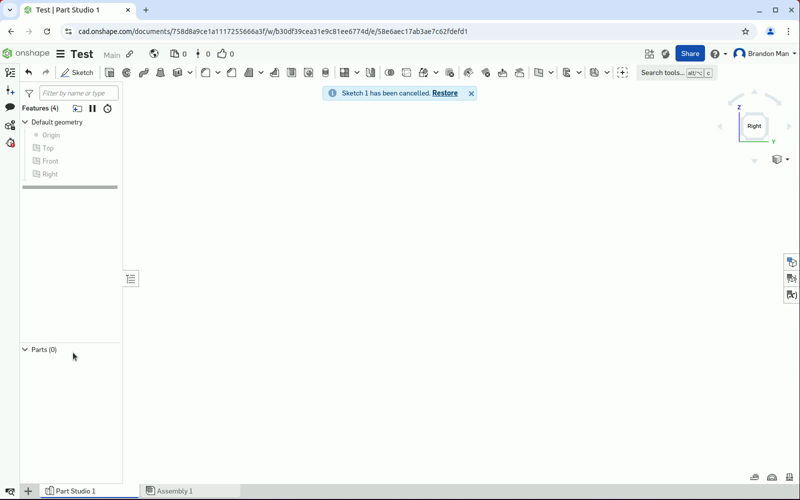
mouse_move(73, 352)
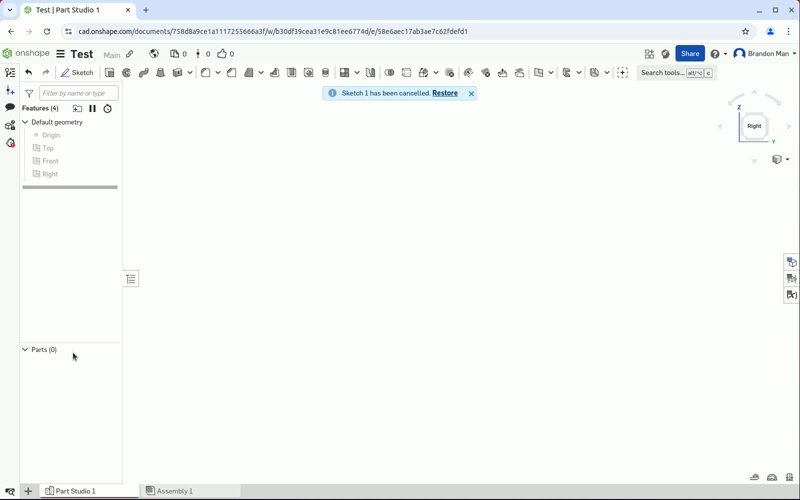
key(shift+y)
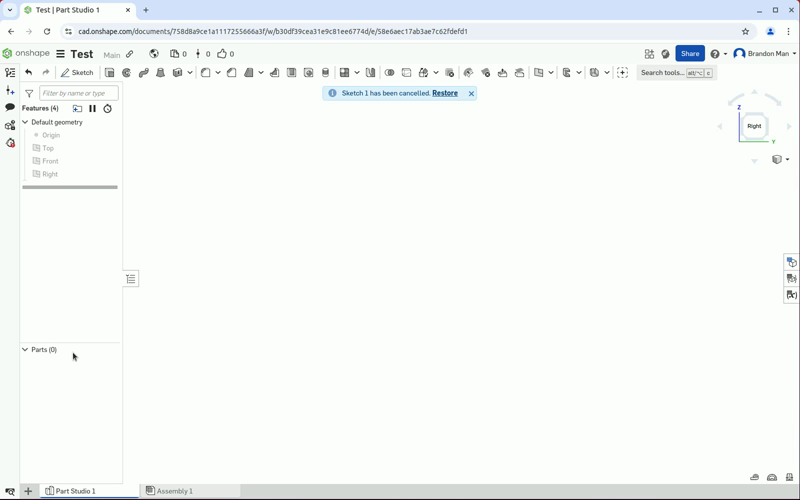
key(shift+s)
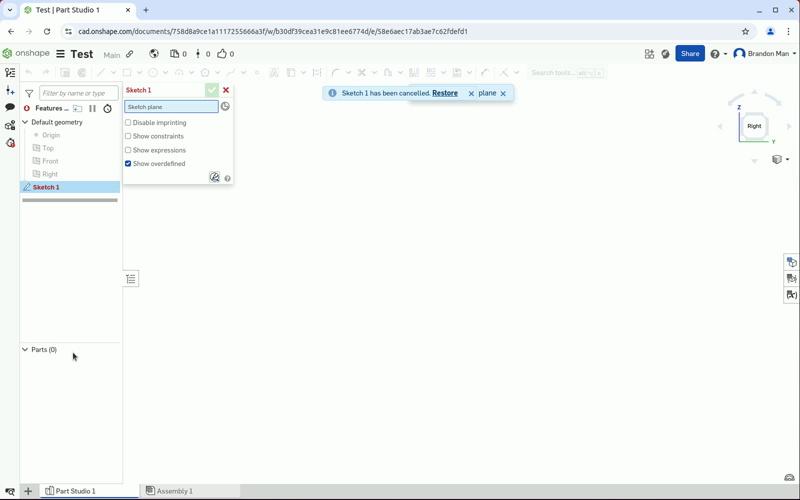
mouse_move(73, 176)
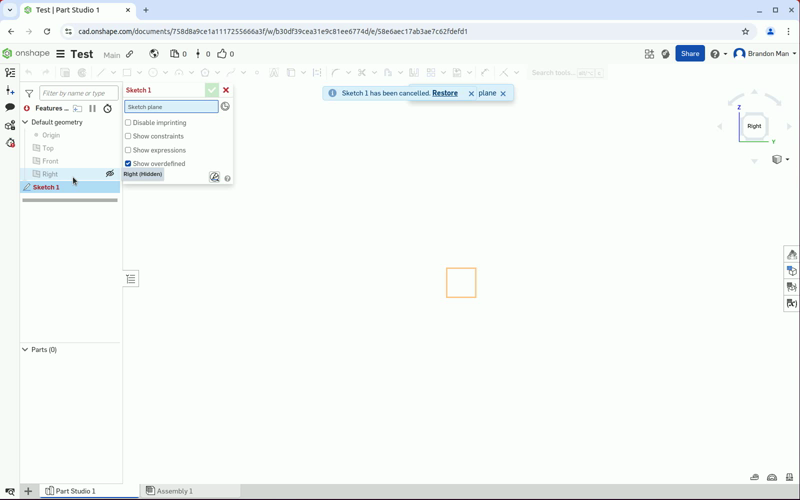
click(73, 176)
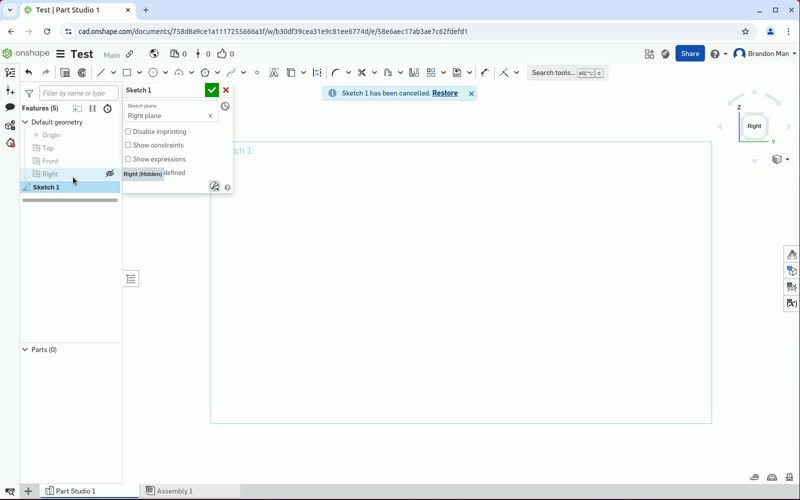
mouse_move(73, 352)
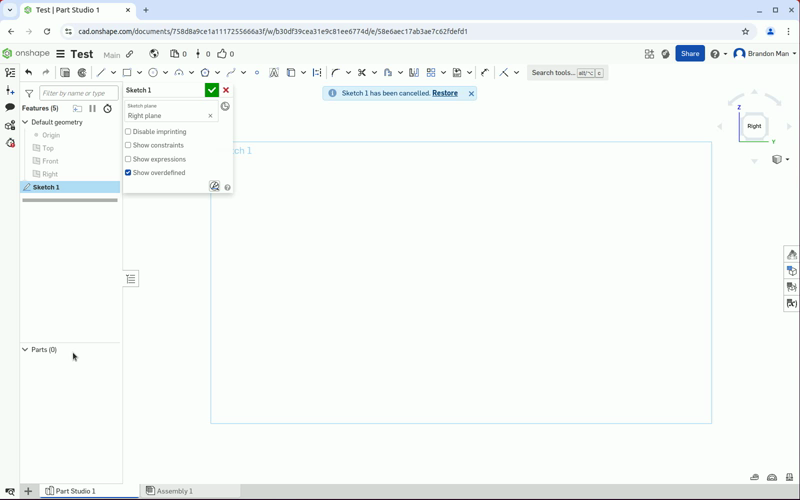
key(y)
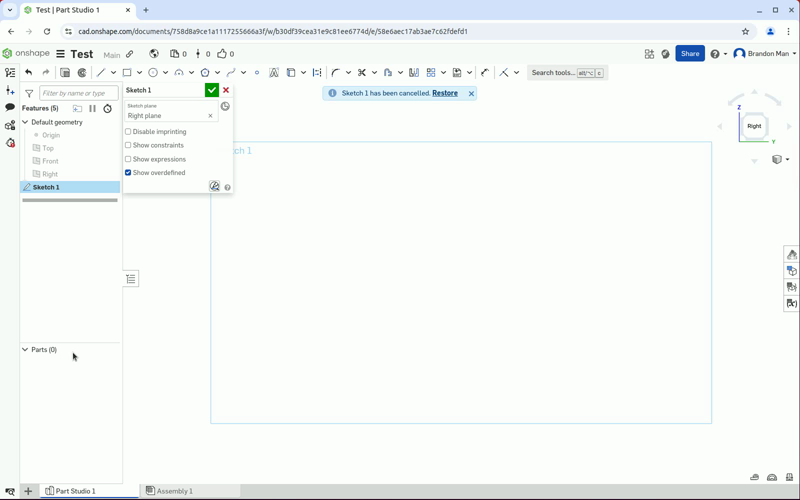
key(l)
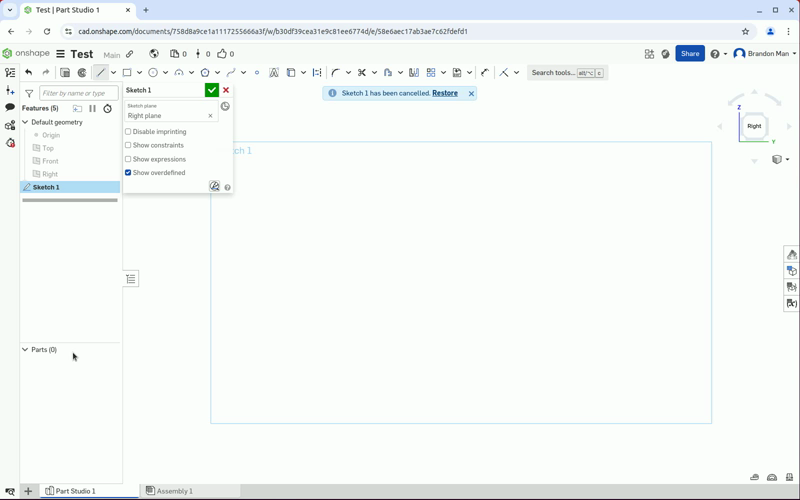
key_down(shift)
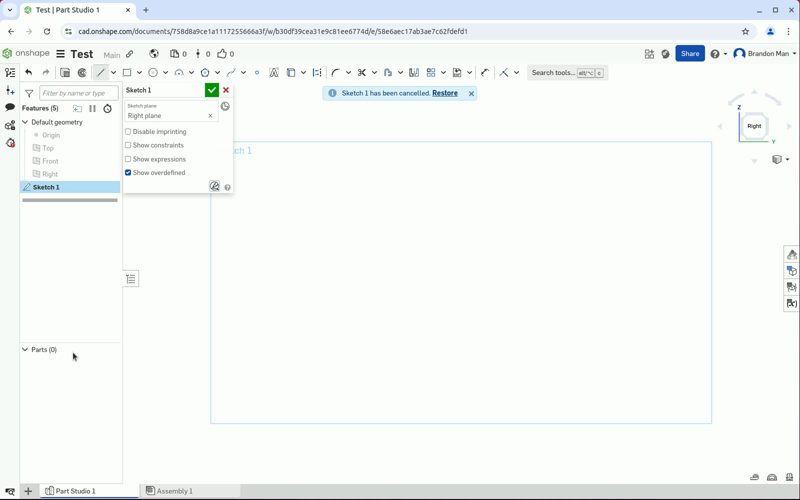
mouse_move(405, 384)
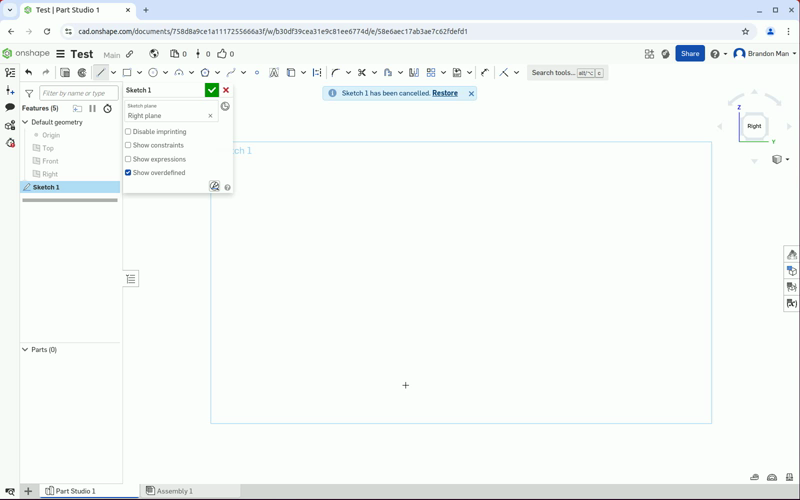
click(405, 384)
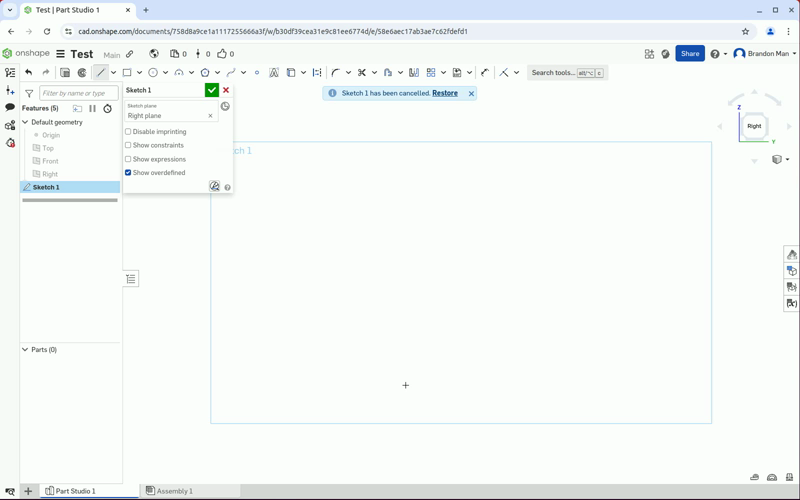
key_up(shift)
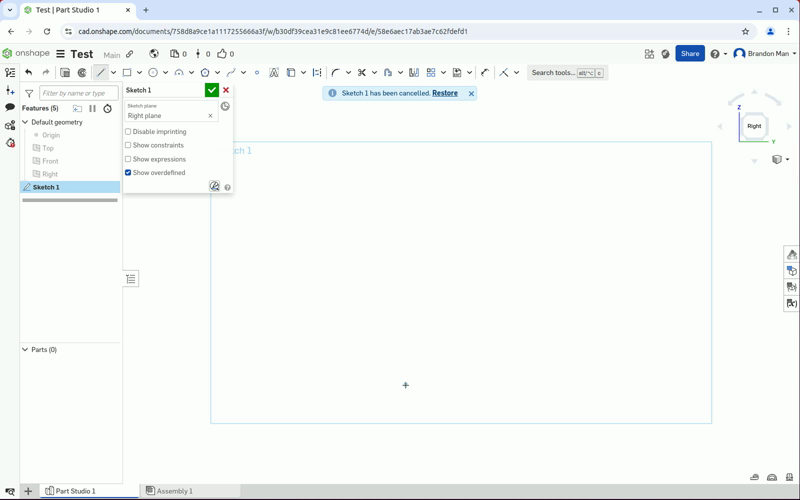
key_down(shift)
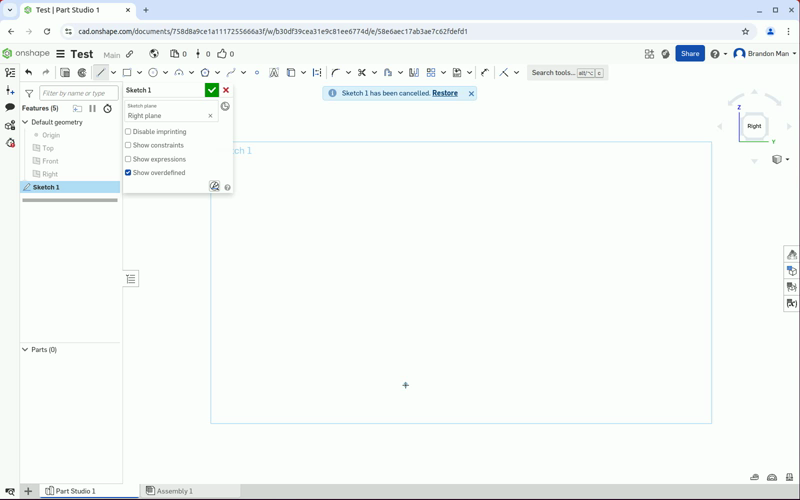
mouse_move(435, 384)
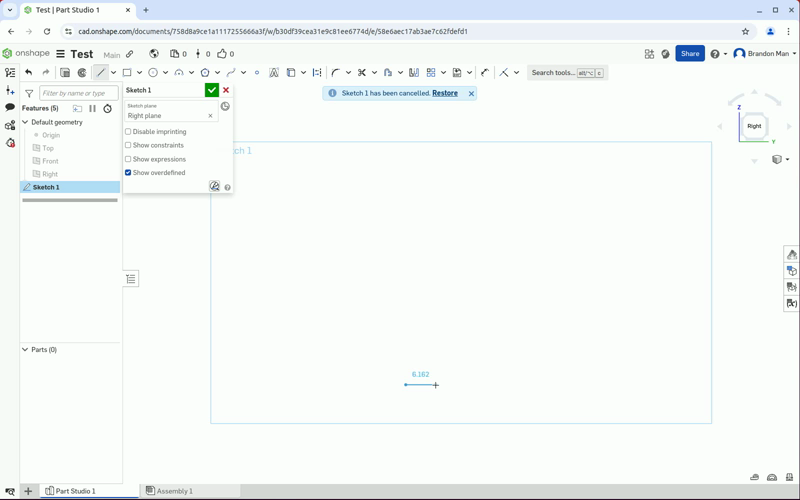
mouse_move(460, 384)
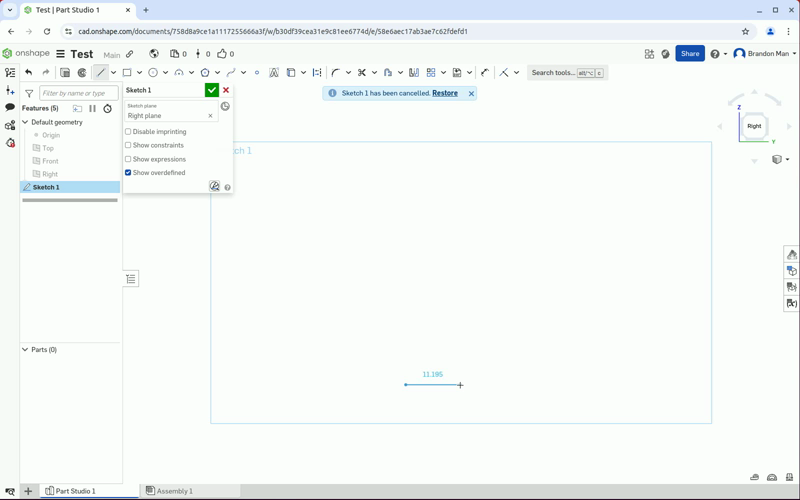
click(460, 384)
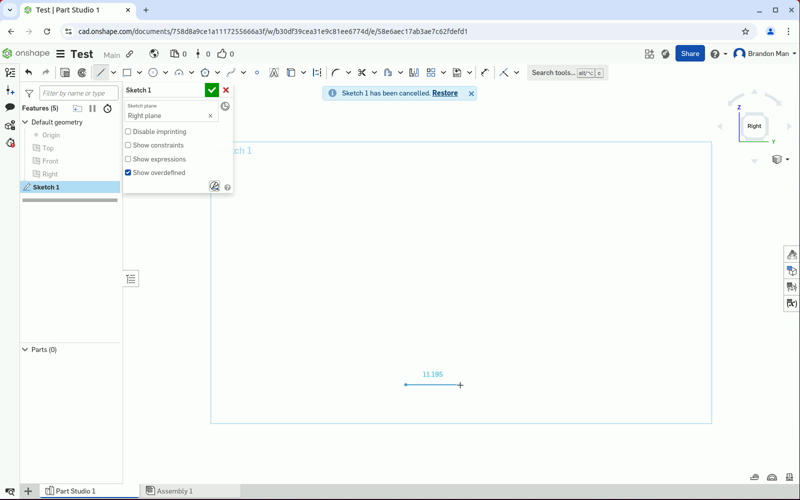
key_up(shift)
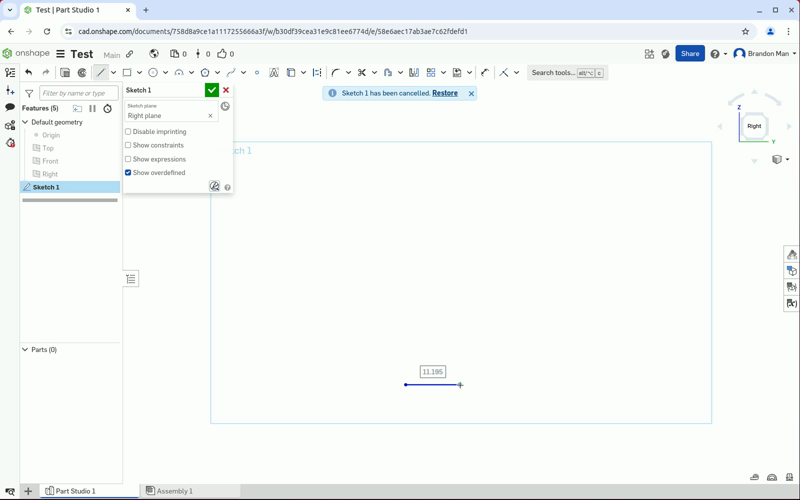
key_down(shift)
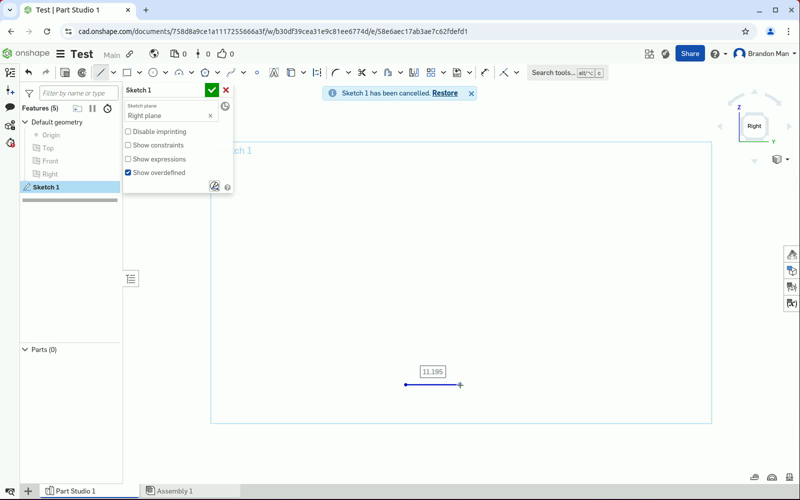
mouse_move(490, 384)
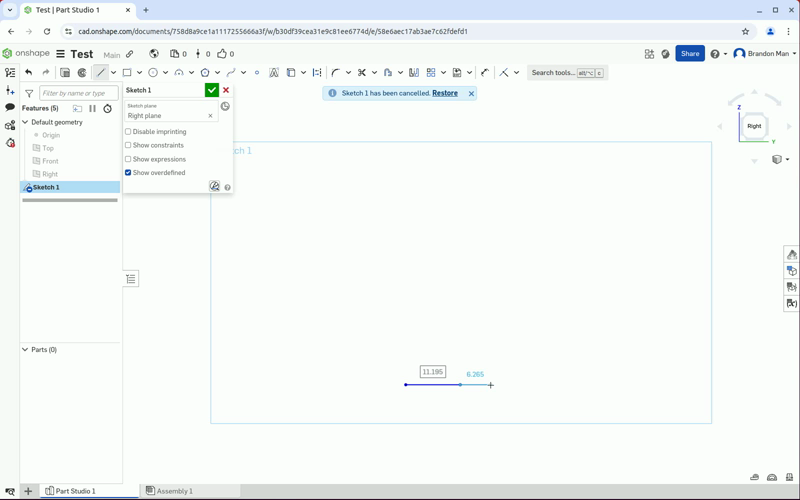
mouse_move(477, 384)
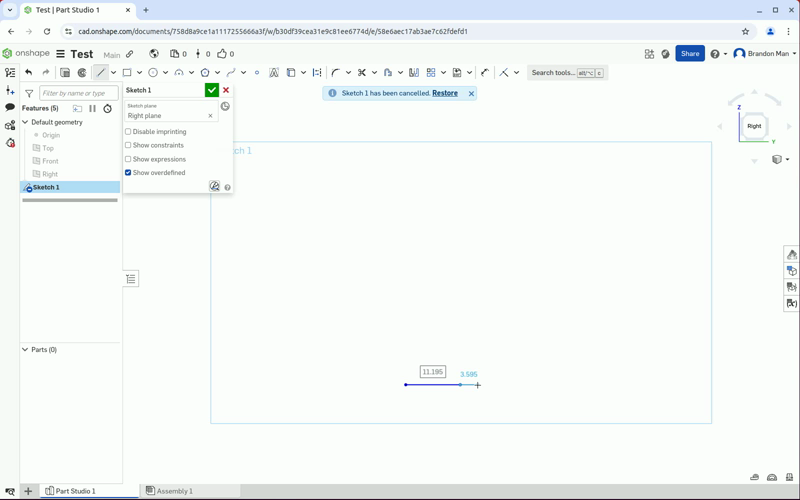
click(477, 384)
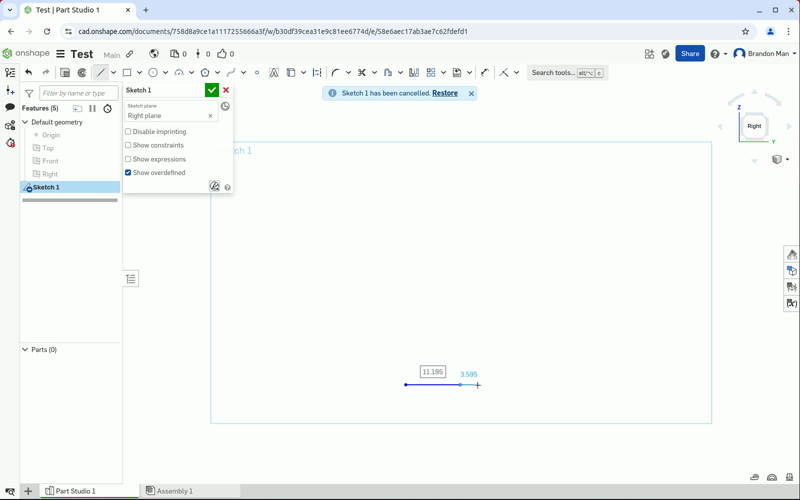
key_up(shift)
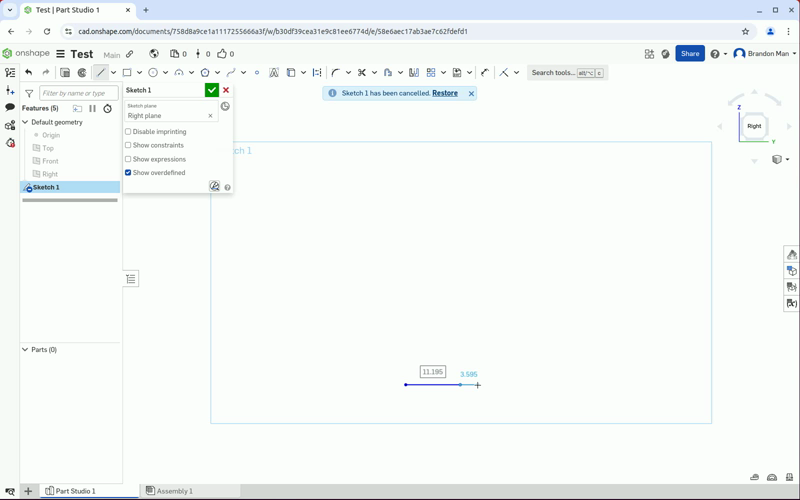
key_down(shift)
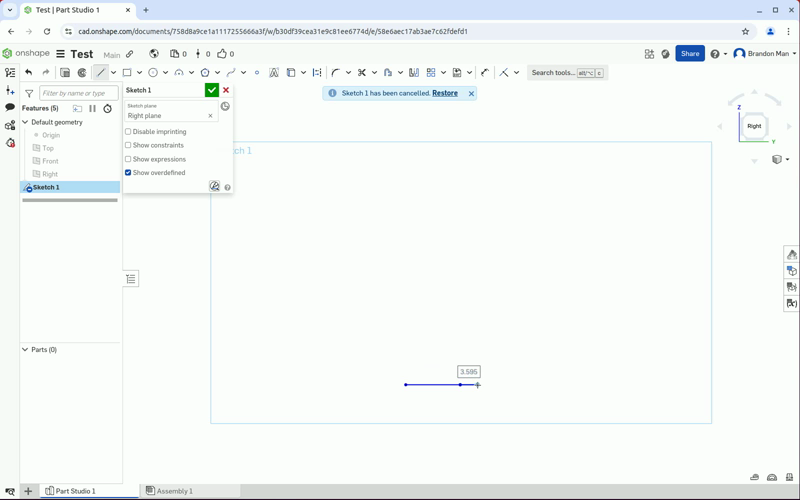
mouse_move(477, 282)
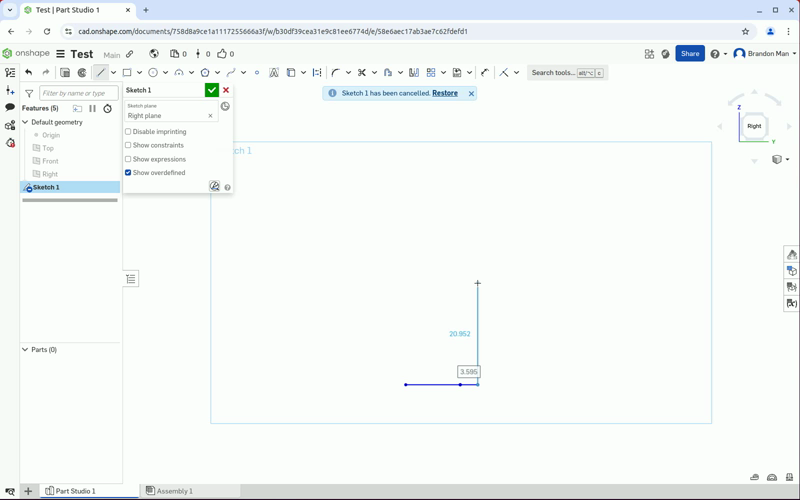
click(477, 282)
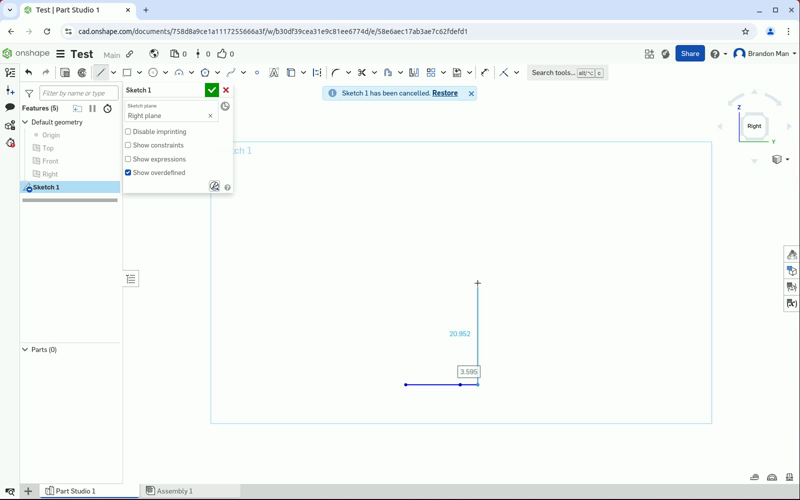
key_up(shift)
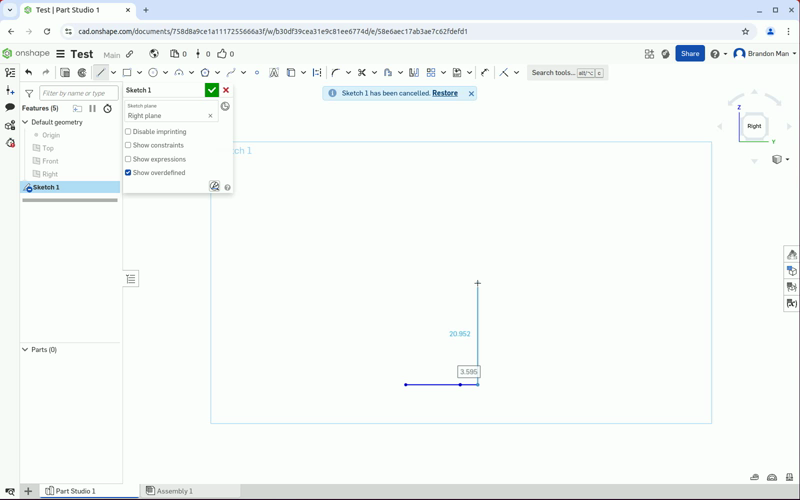
key_down(shift)
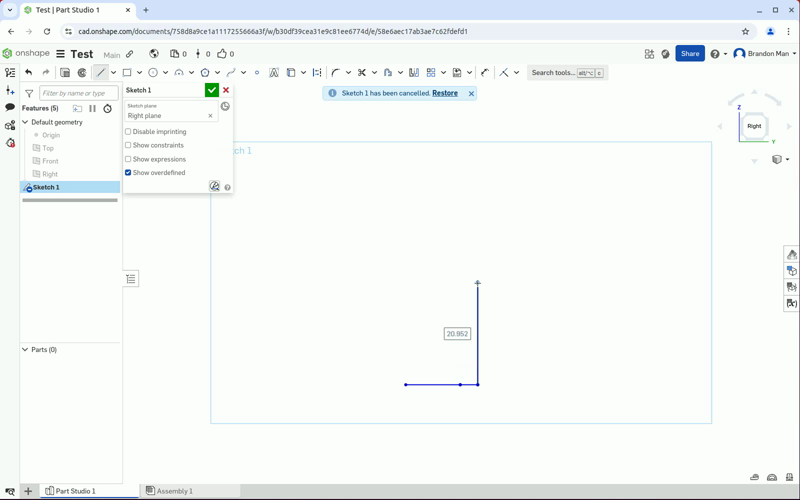
mouse_move(405, 282)
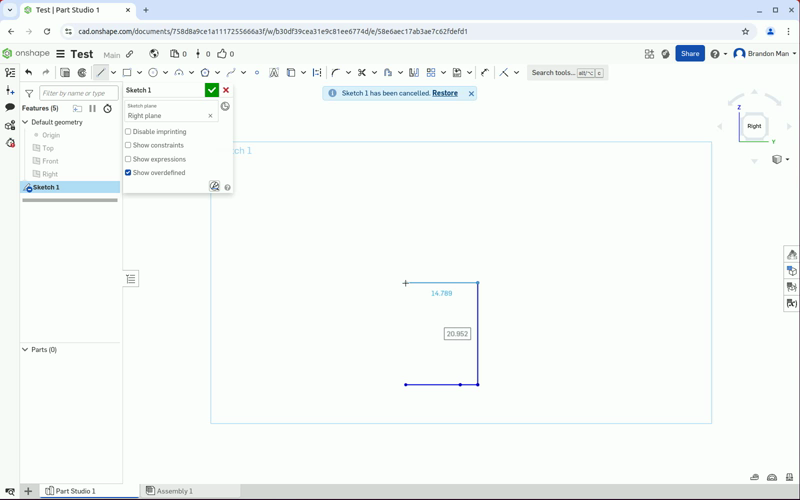
click(405, 282)
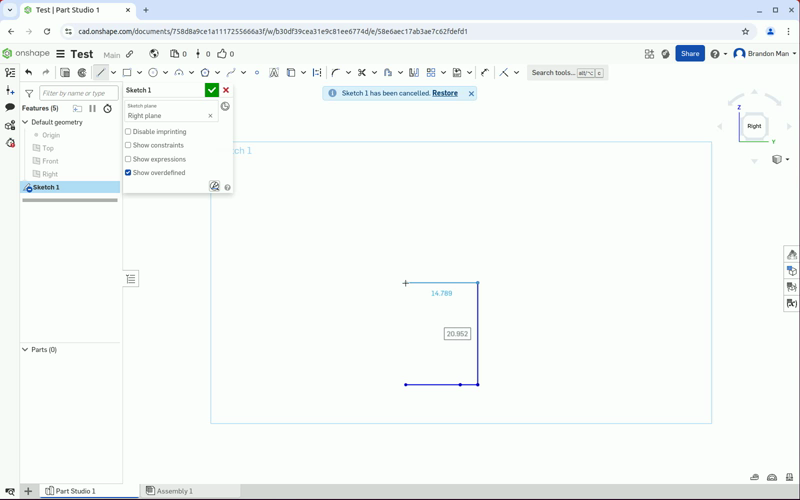
key_up(shift)
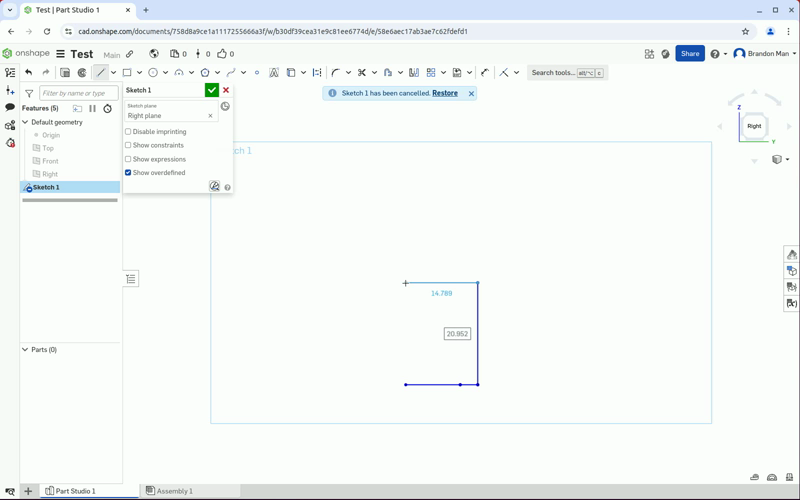
key_down(shift)
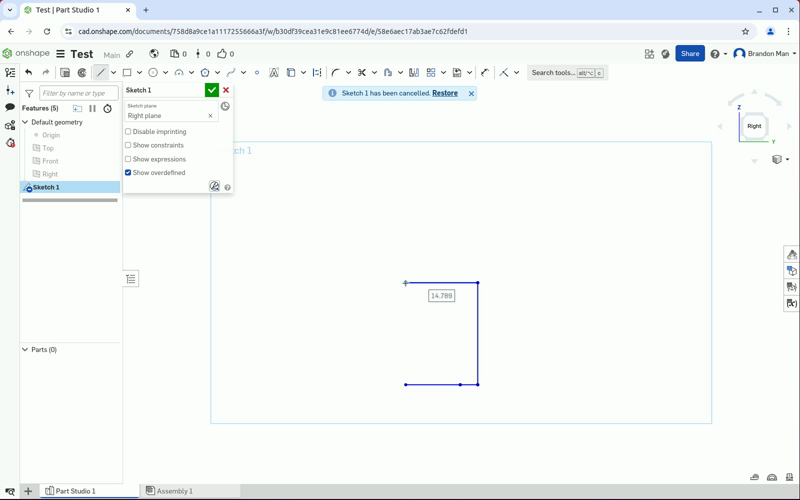
mouse_move(405, 384)
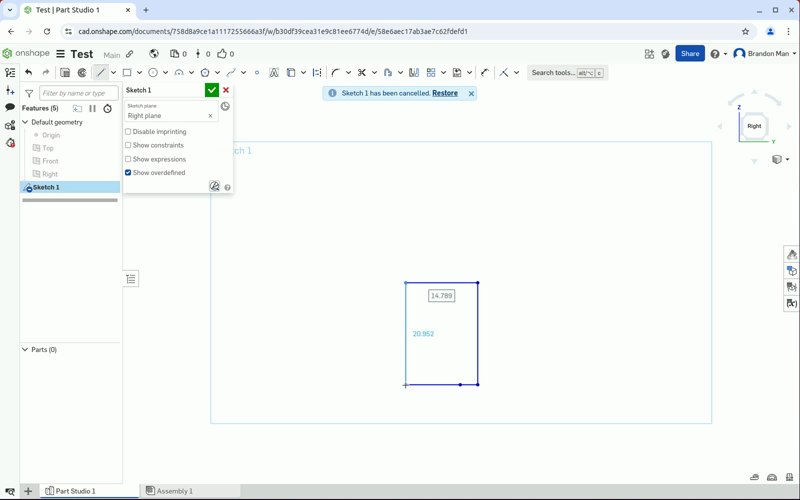
key_up(shift)
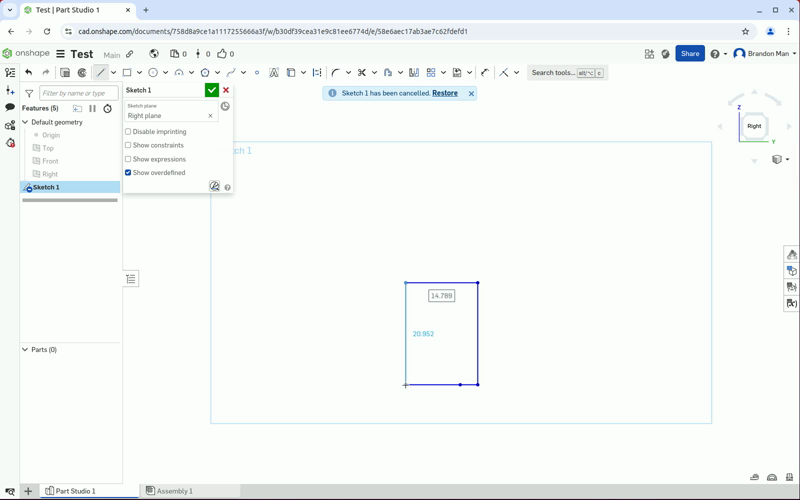
click(405, 384)
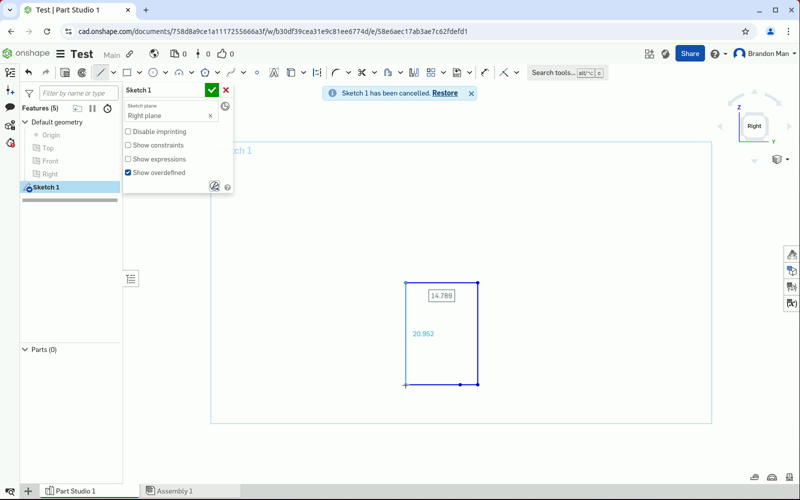
key(esc)
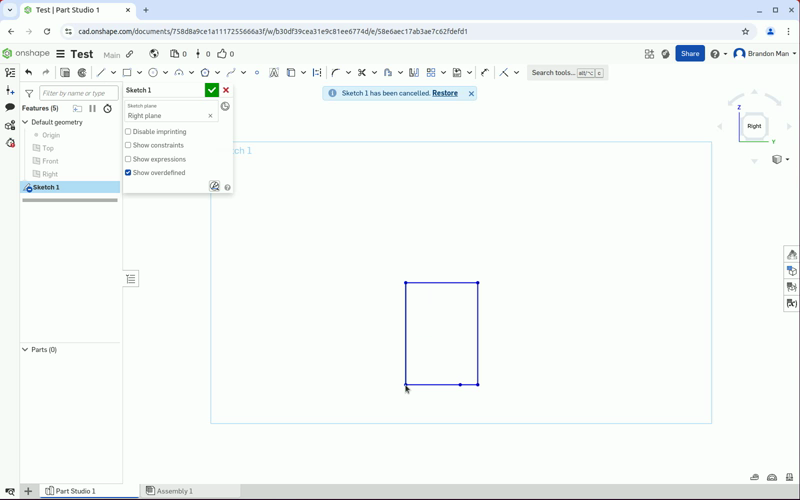
mouse_move(457, 343)
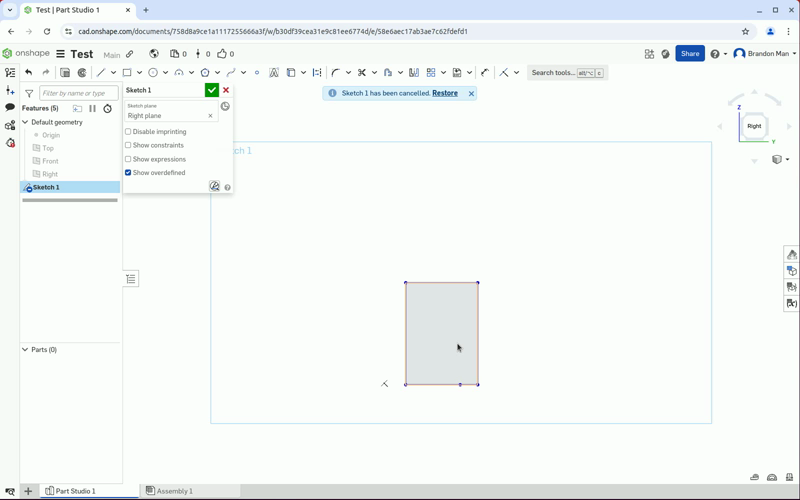
click(457, 343)
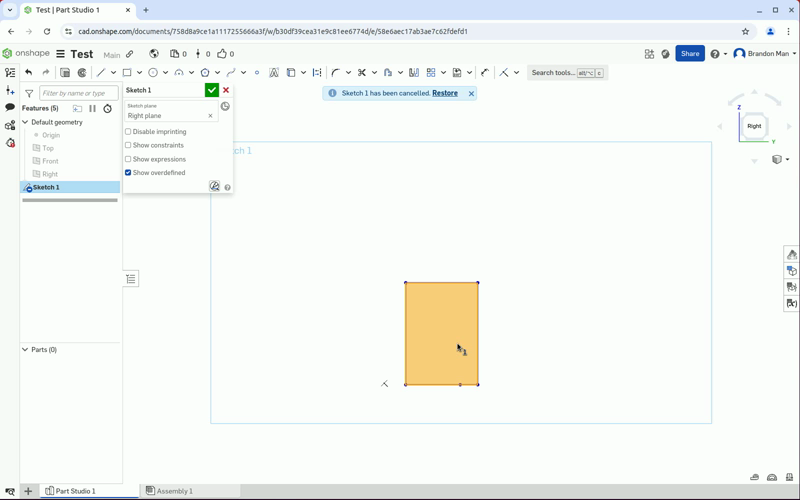
mouse_move(73, 352)
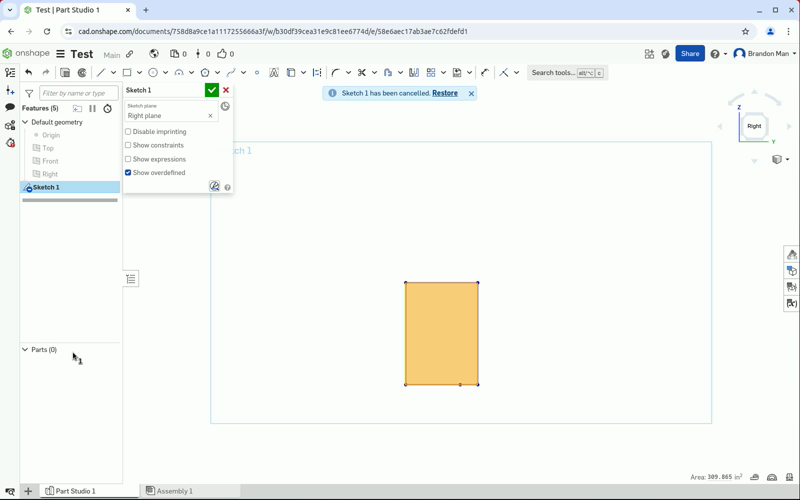
key(shift+y)
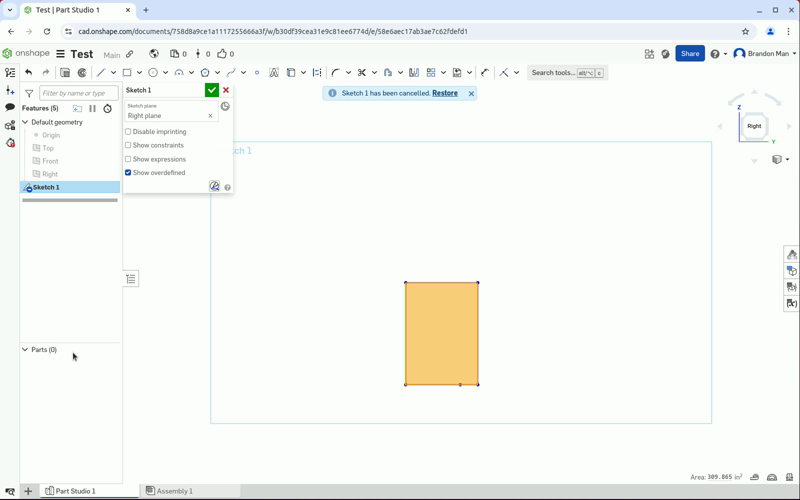
key(shift+e)
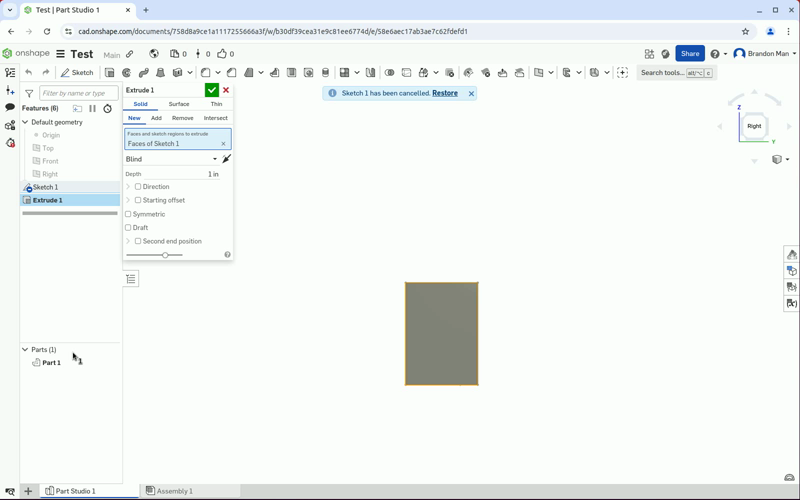
mouse_move(143, 106)
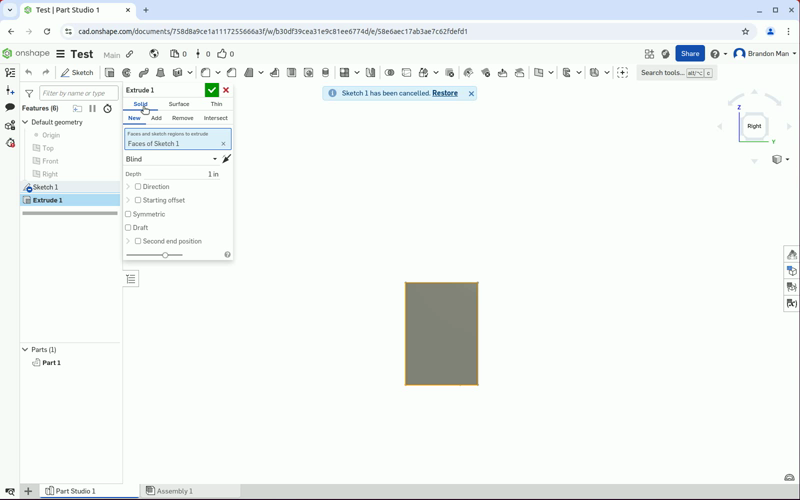
click(143, 106)
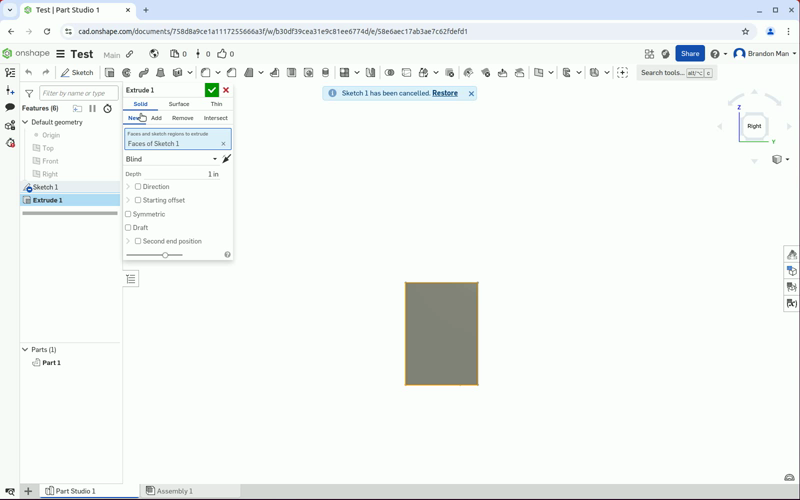
mouse_move(137, 120)
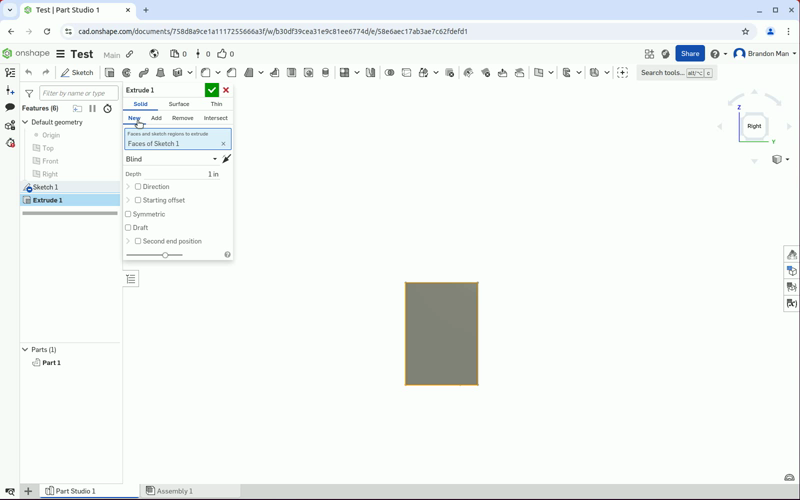
click(137, 120)
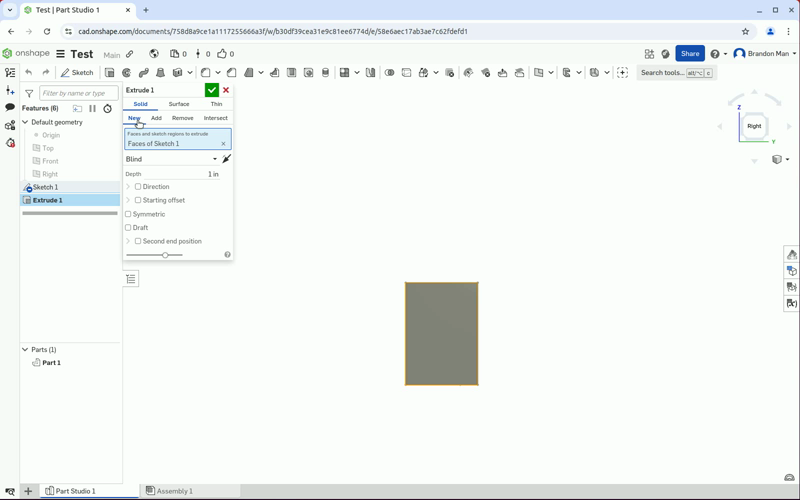
key(tab, 4)
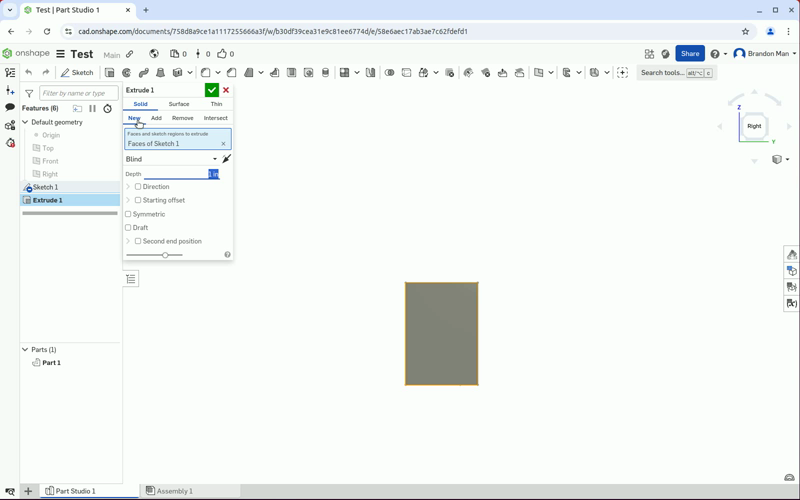
text(4.814)
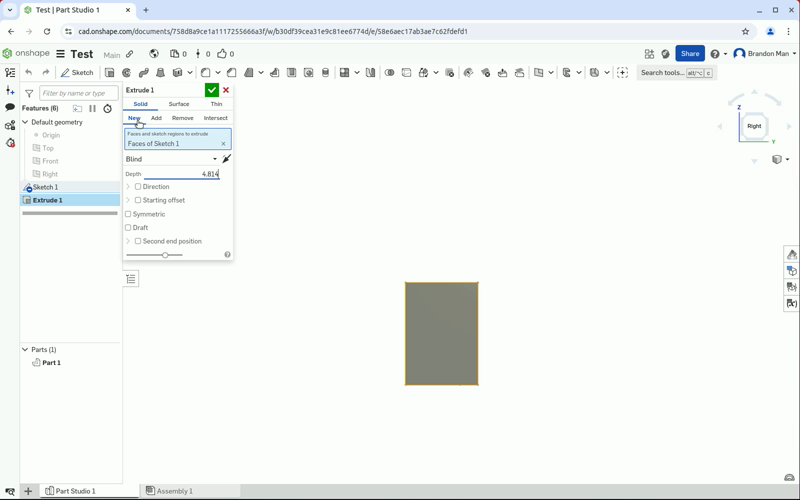
key(enter)
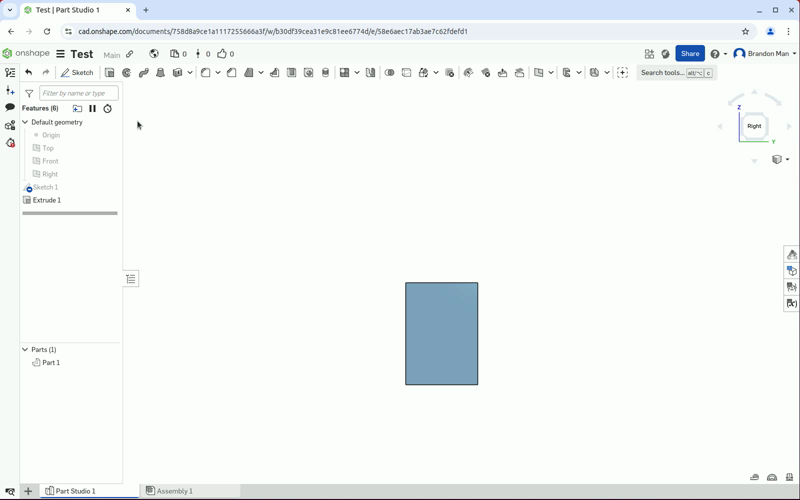
key(shift+h)
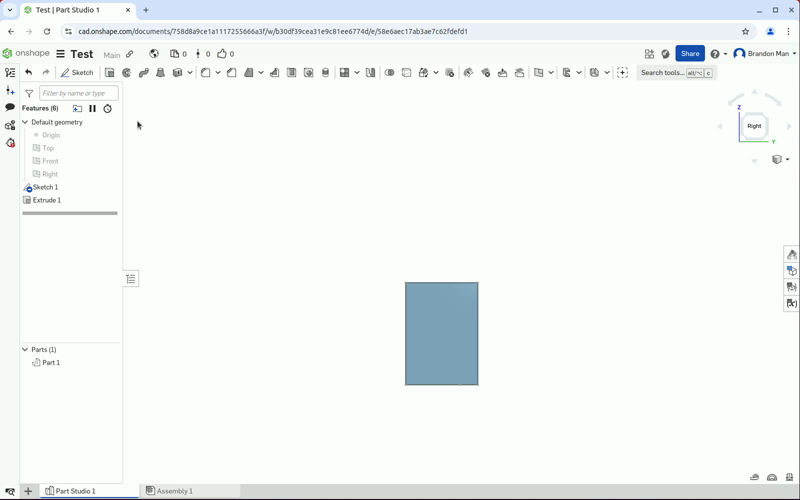
key(shift+h)
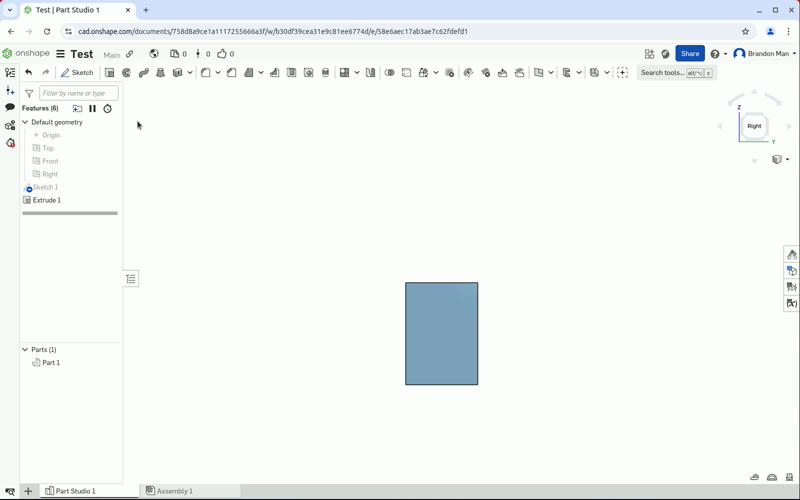
mouse_move(73, 189)
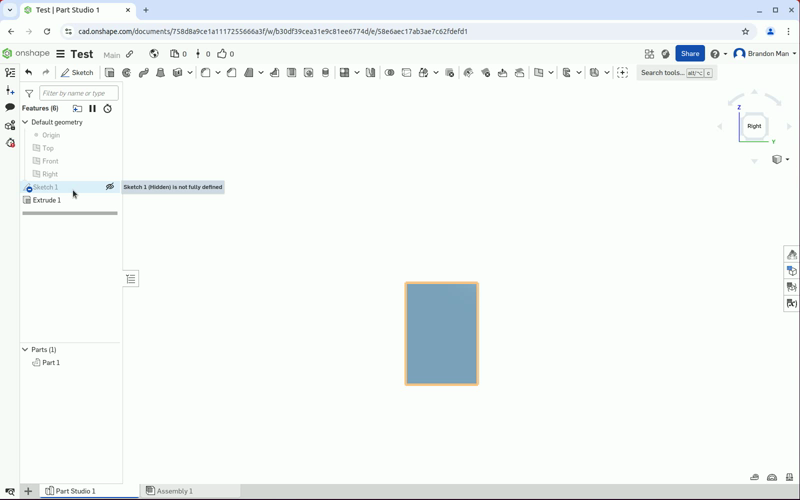
click(73, 189)
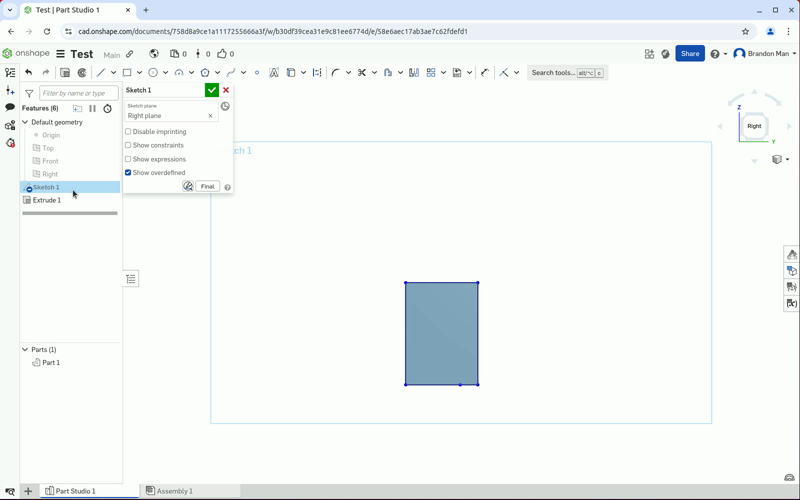
mouse_move(229, 92)
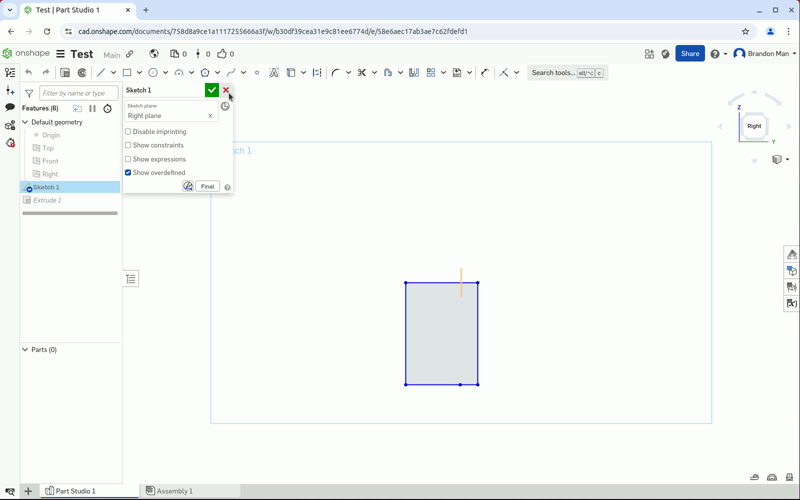
click(229, 92)
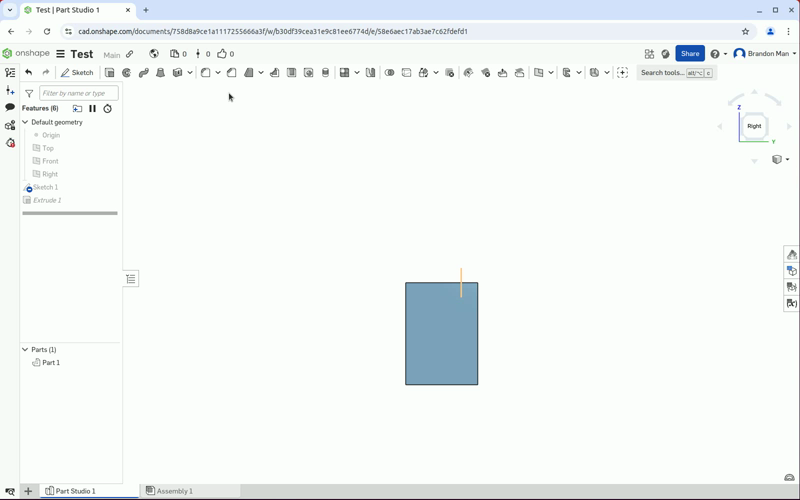
mouse_move(541, 75)
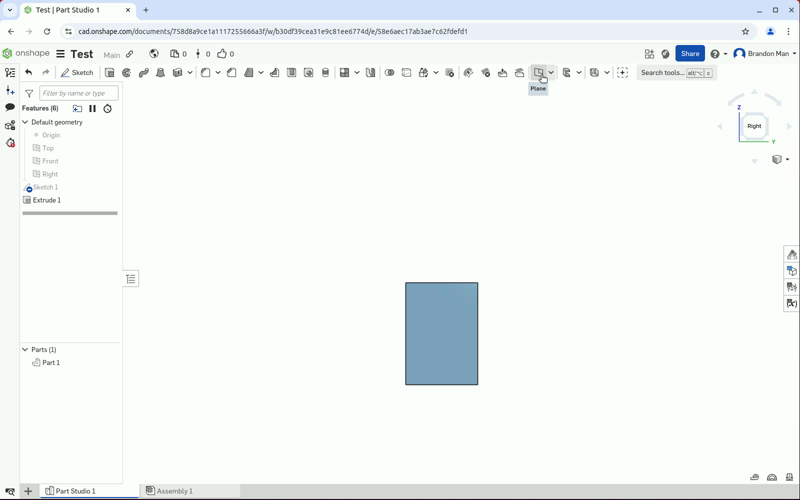
click(541, 75)
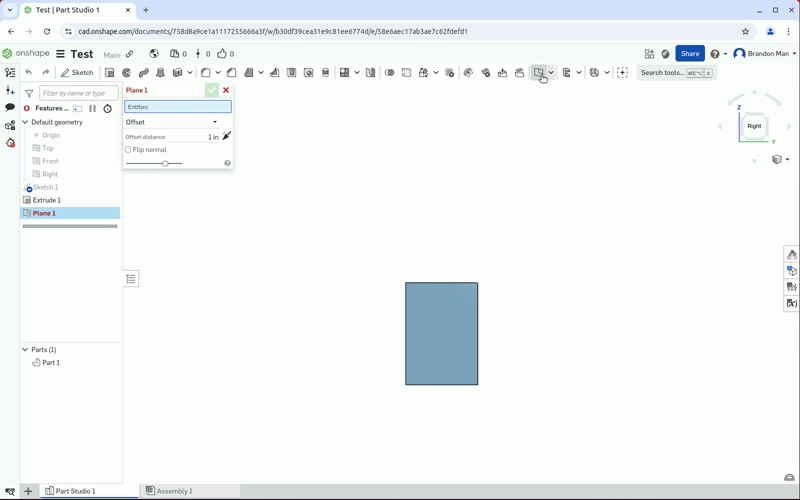
mouse_move(73, 176)
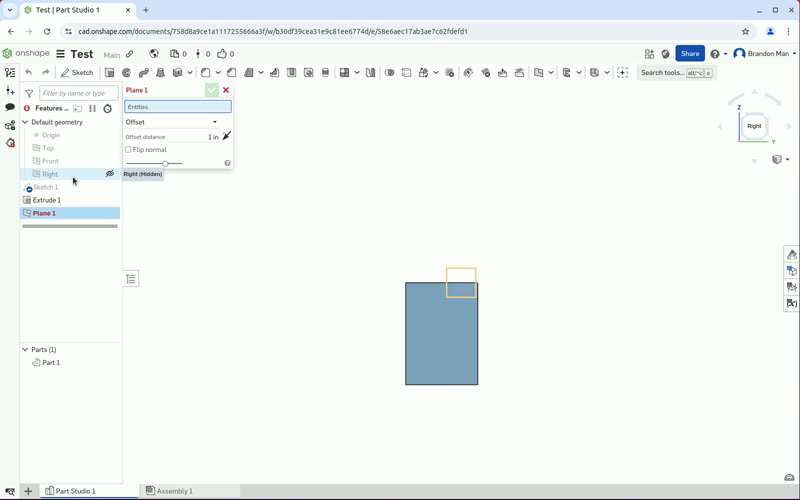
click(73, 176)
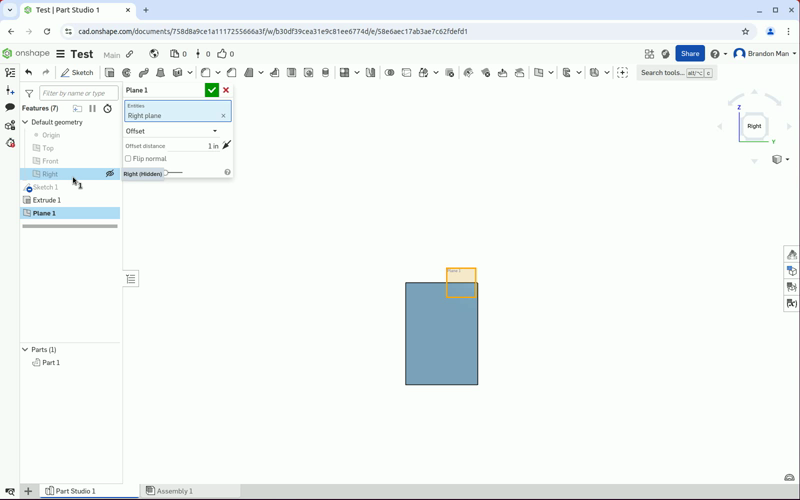
key(tab, 2)
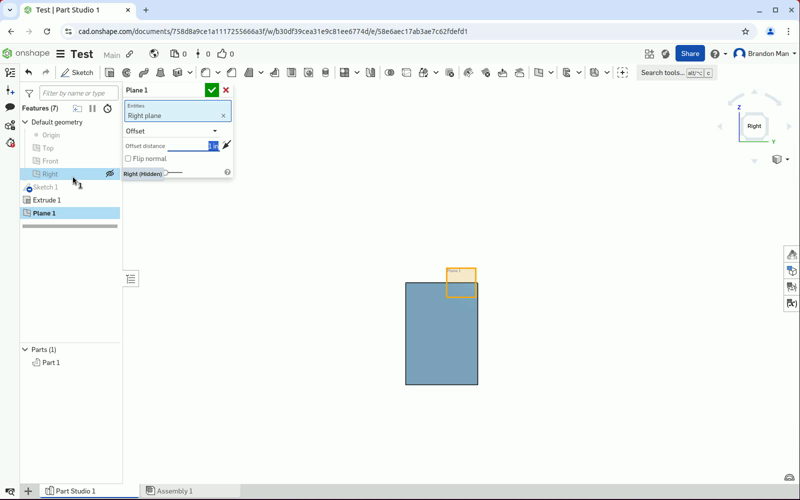
text(4.807)
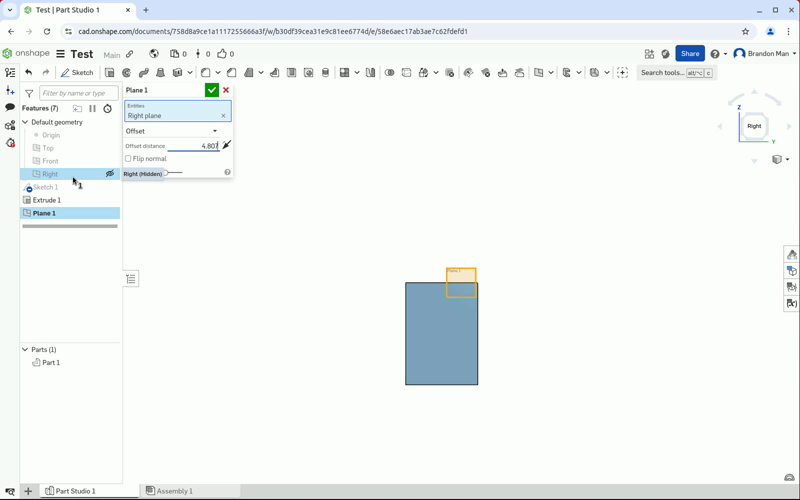
key(enter, 2)
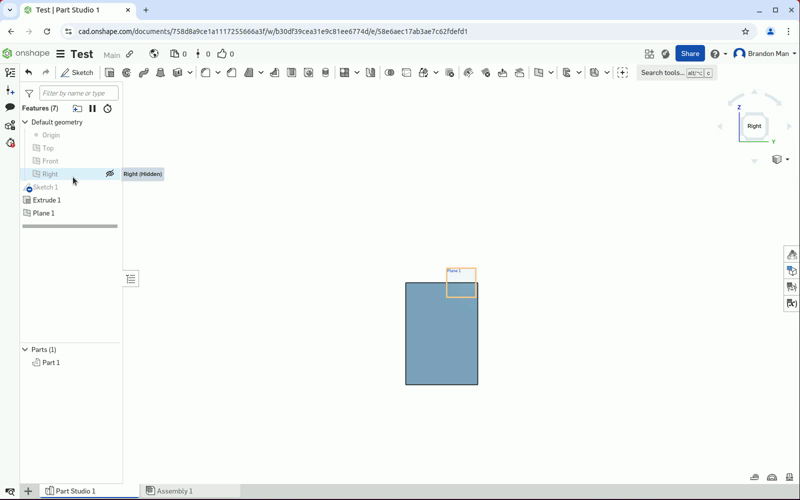
key(shift+s)
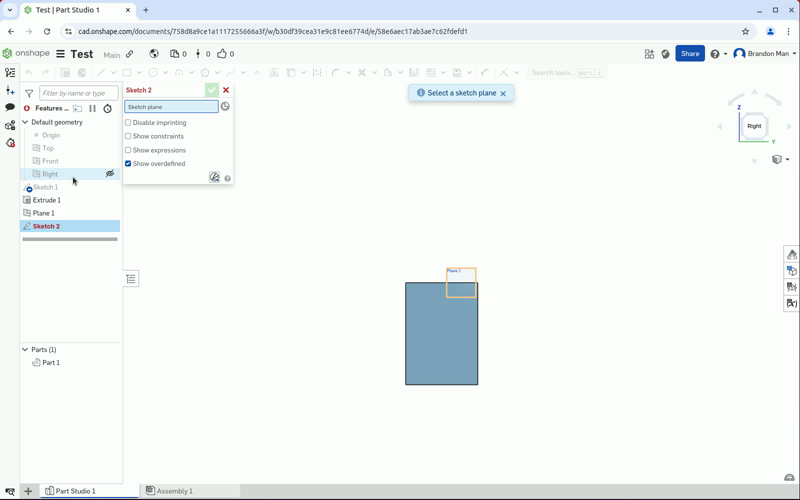
mouse_move(73, 215)
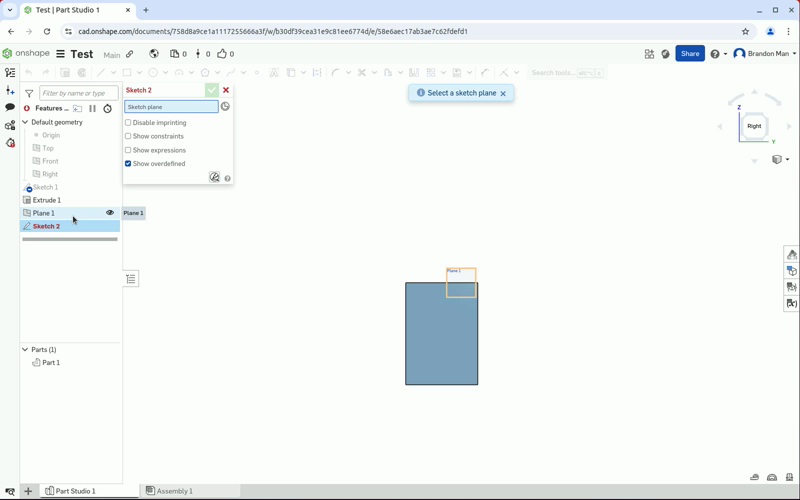
click(73, 215)
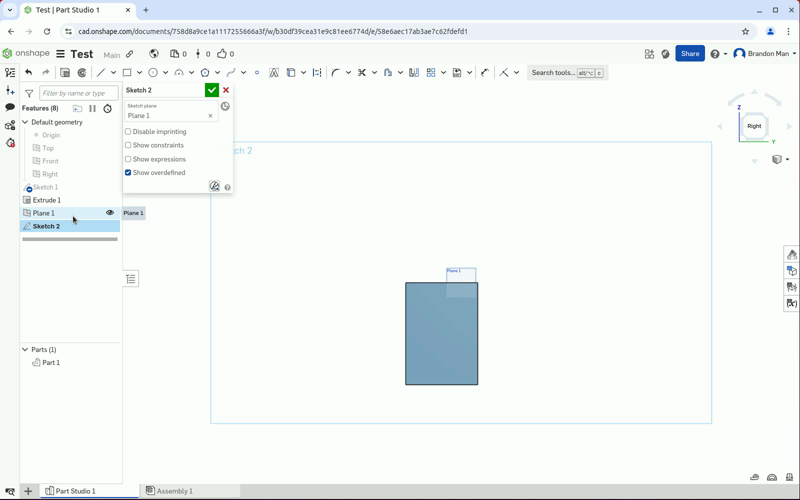
mouse_move(73, 352)
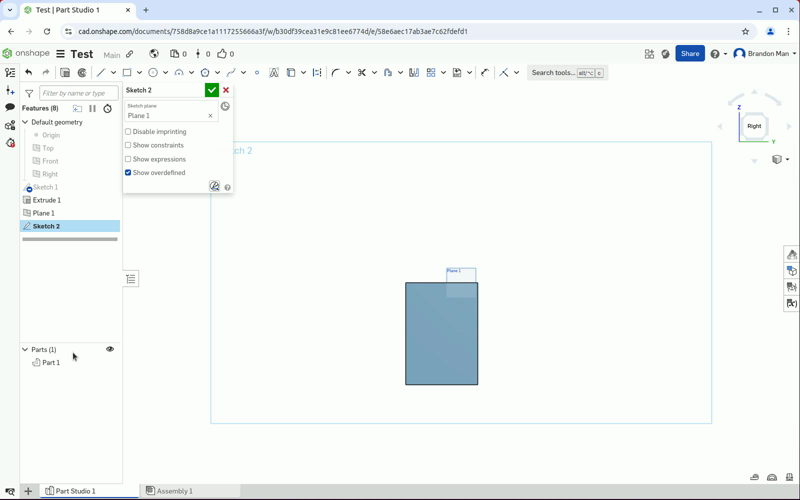
key(y)
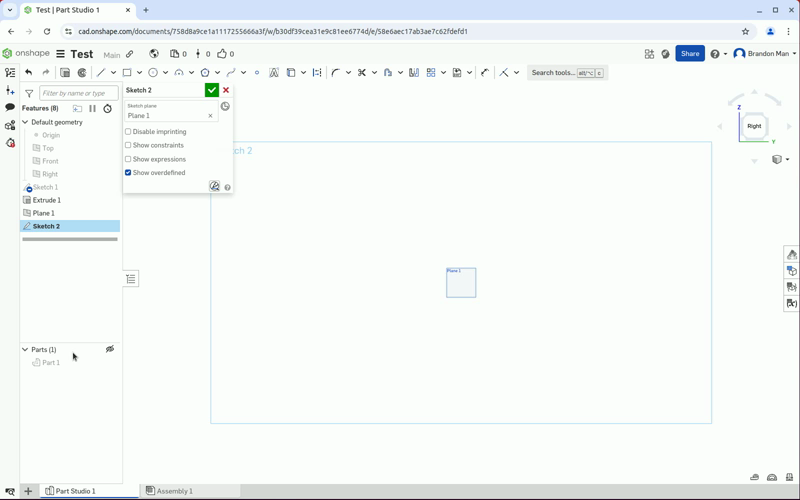
key(l)
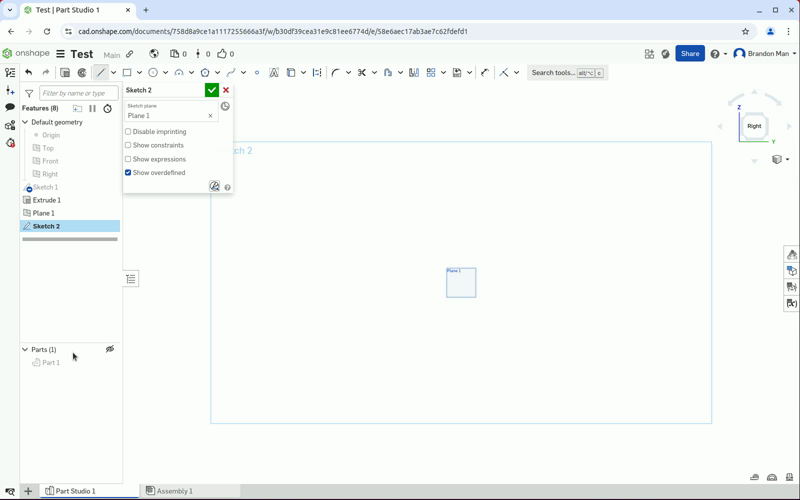
key_down(shift)
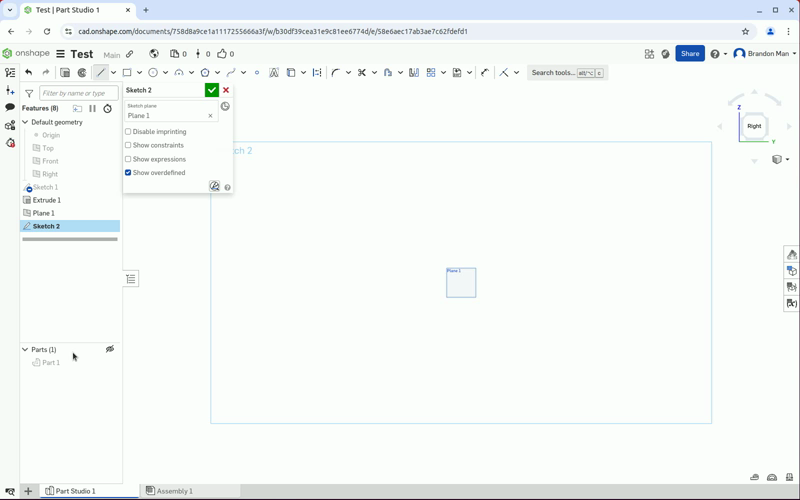
mouse_move(405, 384)
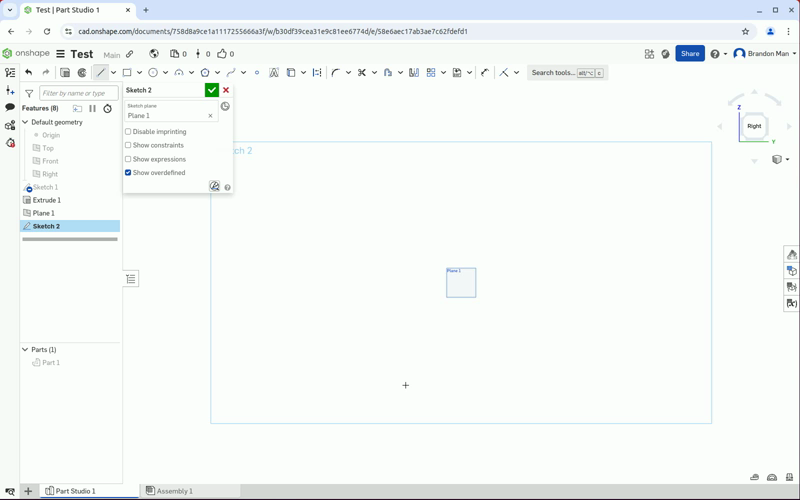
click(405, 384)
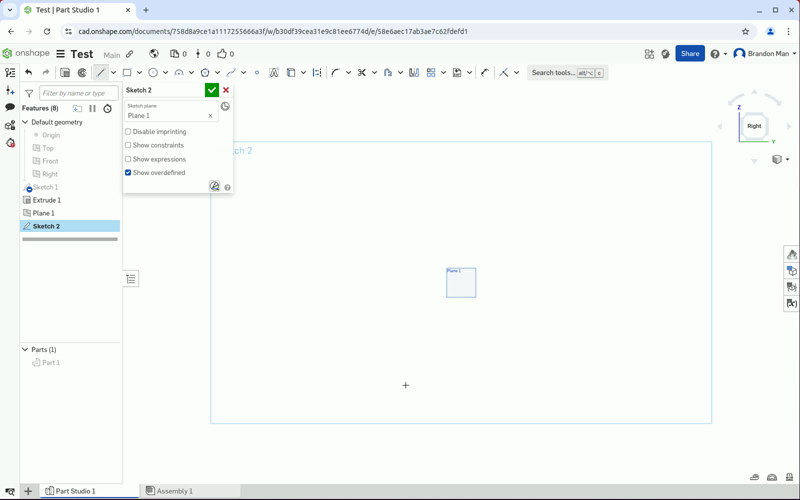
key_up(shift)
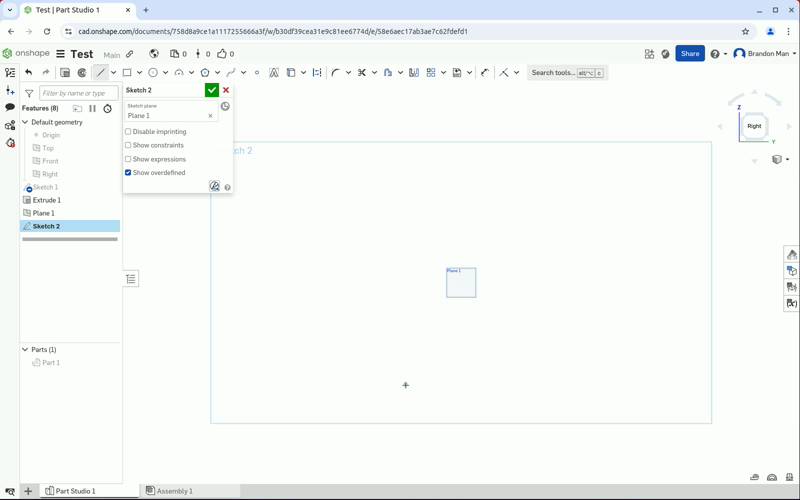
key_down(shift)
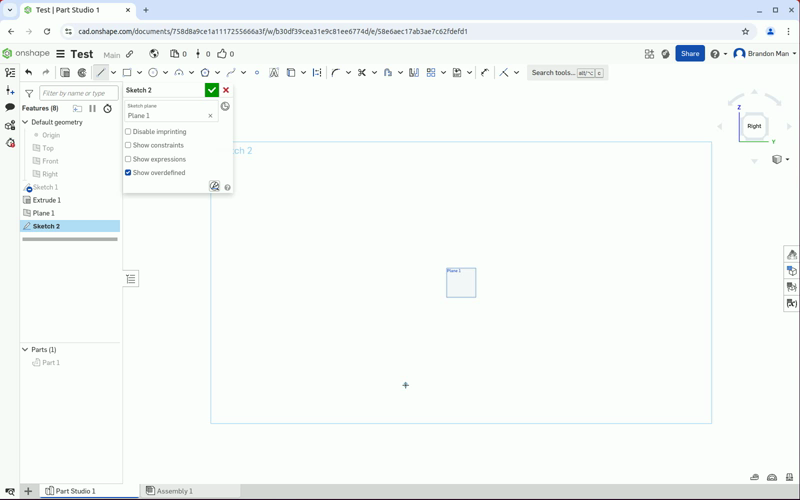
mouse_move(435, 384)
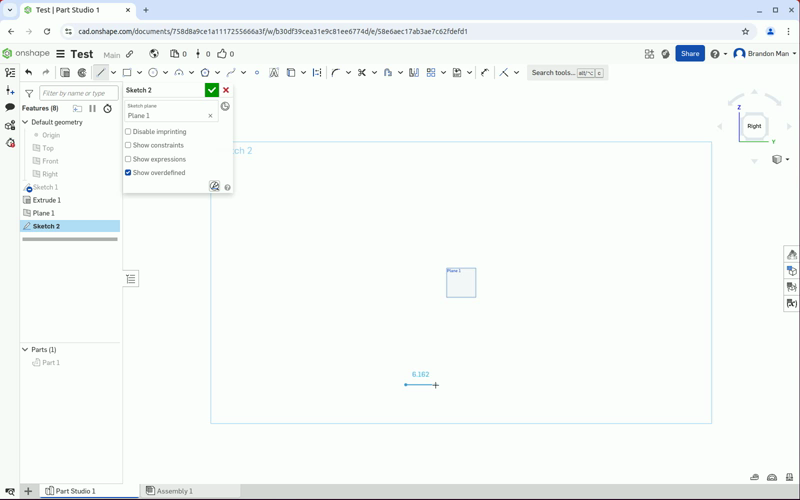
mouse_move(441, 384)
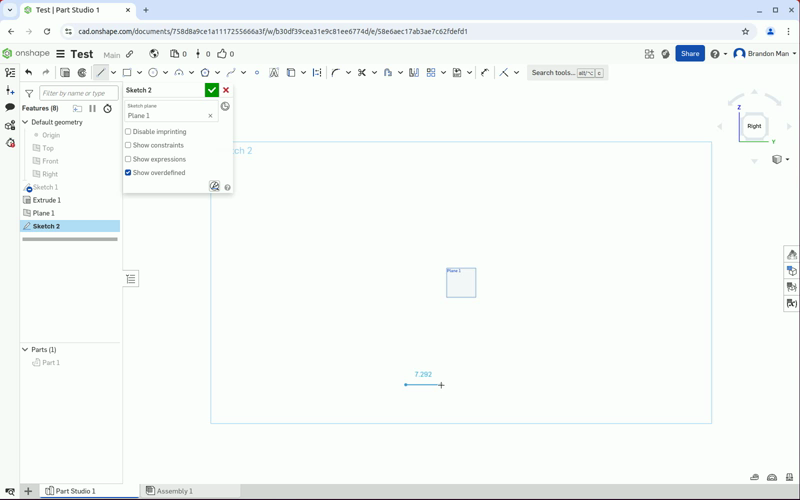
click(441, 384)
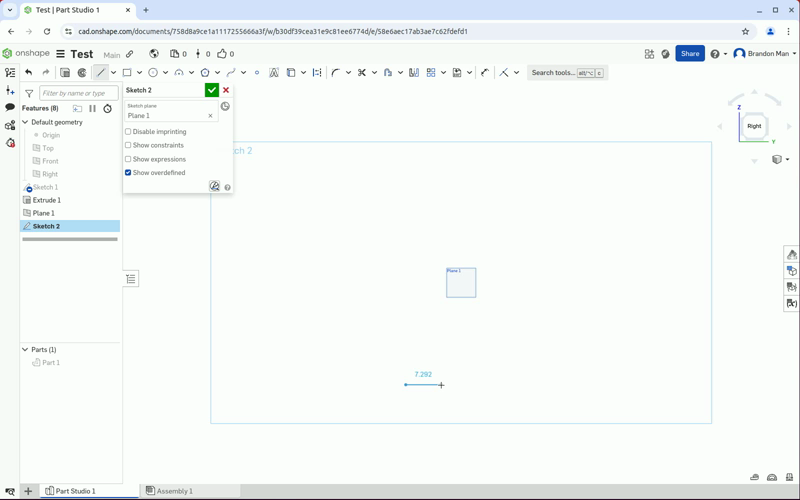
key_up(shift)
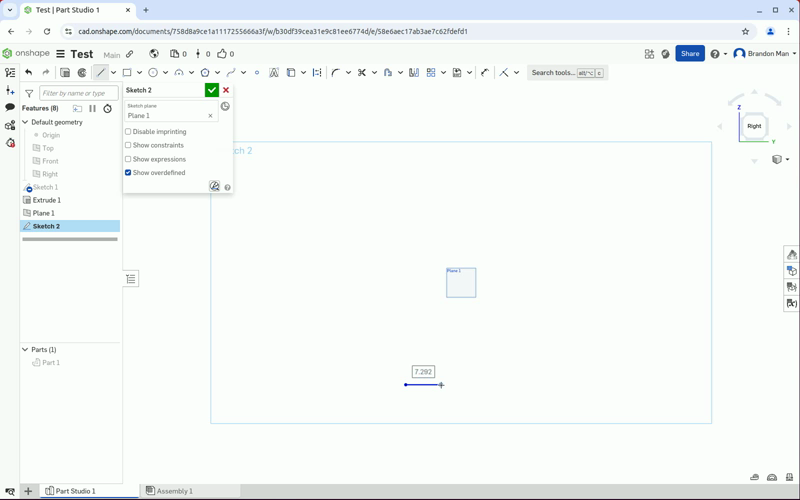
key_down(shift)
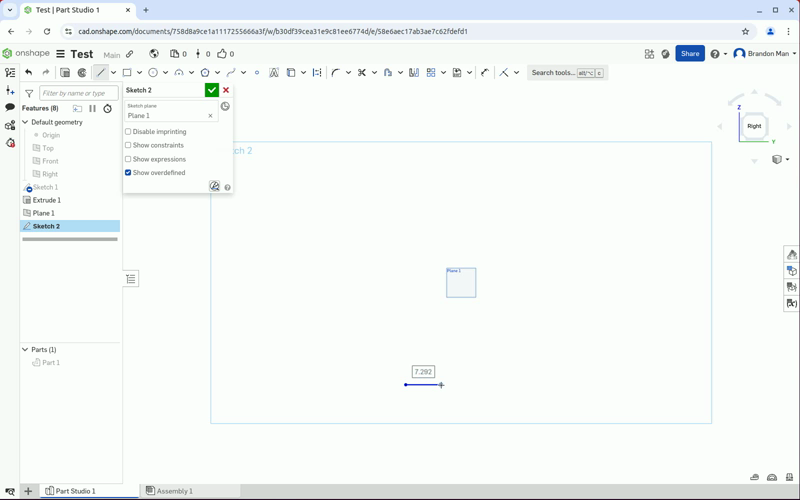
mouse_move(441, 282)
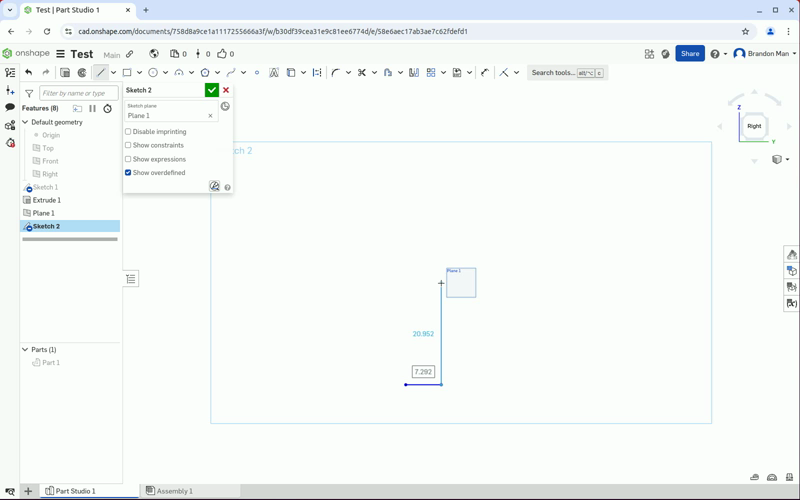
click(441, 282)
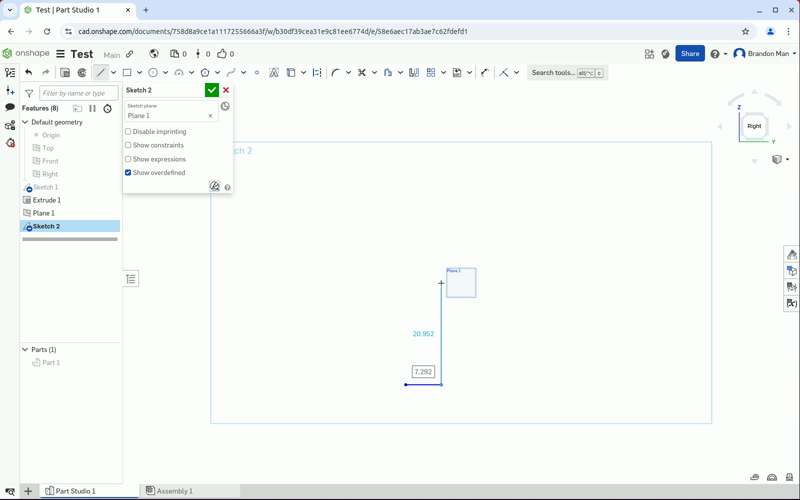
key_up(shift)
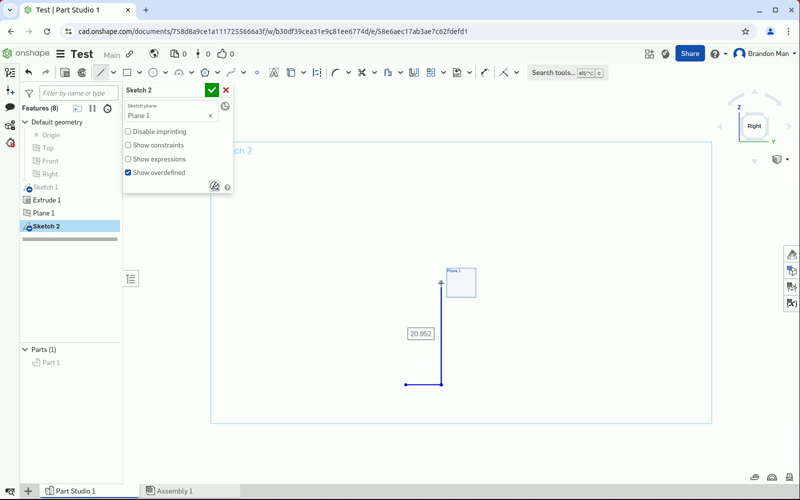
key_down(shift)
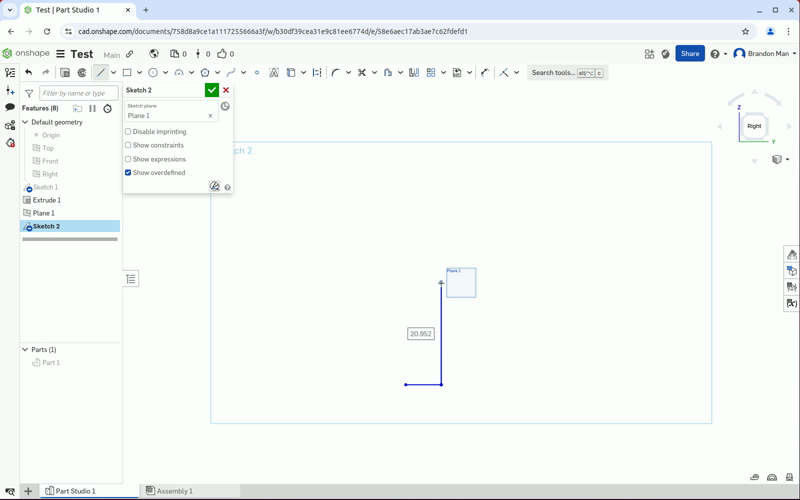
mouse_move(471, 282)
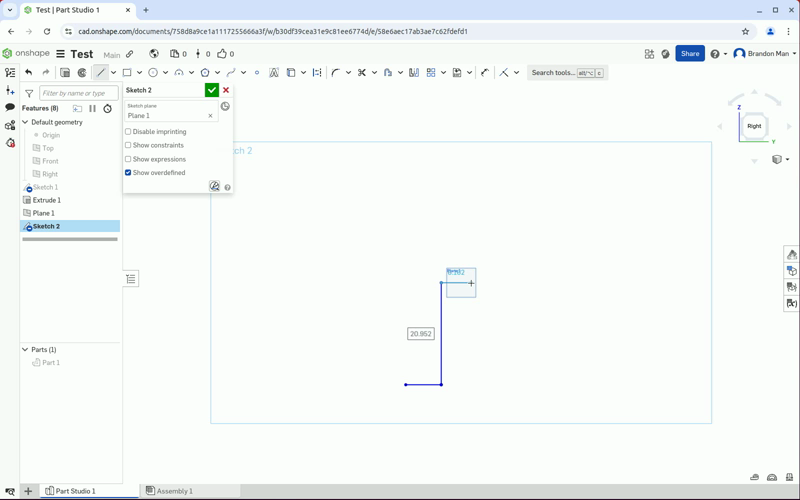
mouse_move(405, 282)
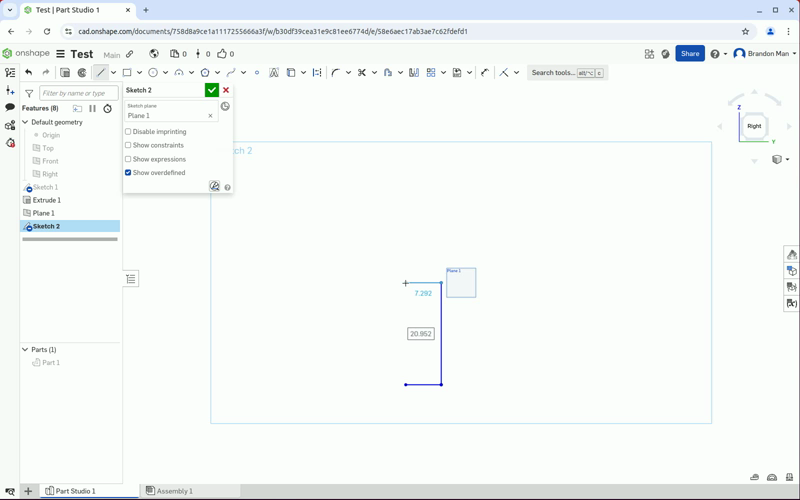
click(405, 282)
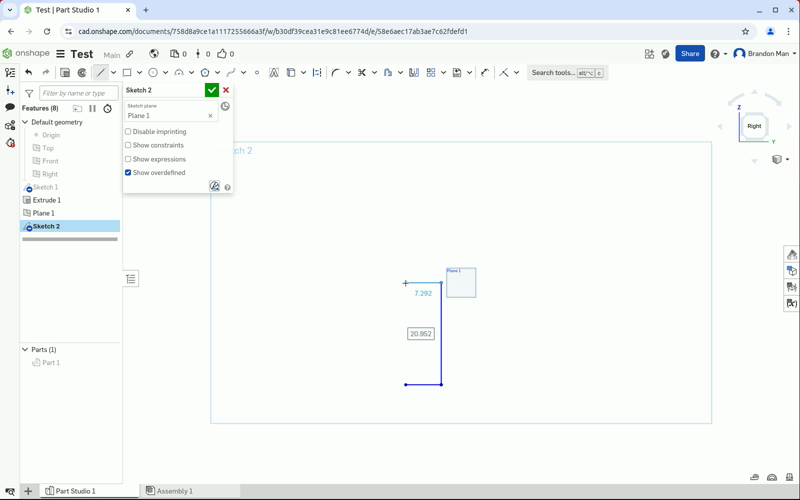
key_up(shift)
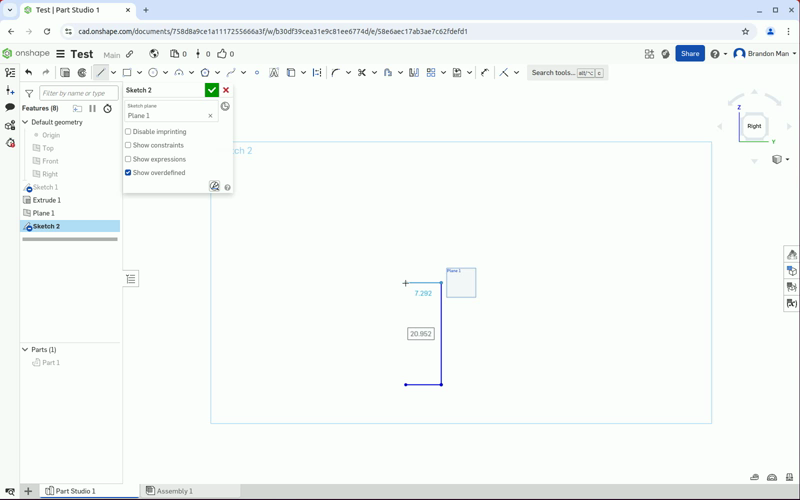
key_down(shift)
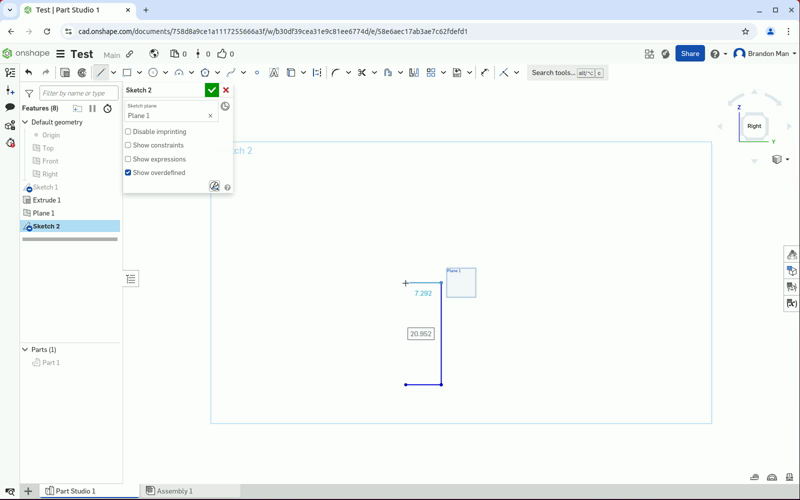
mouse_move(405, 384)
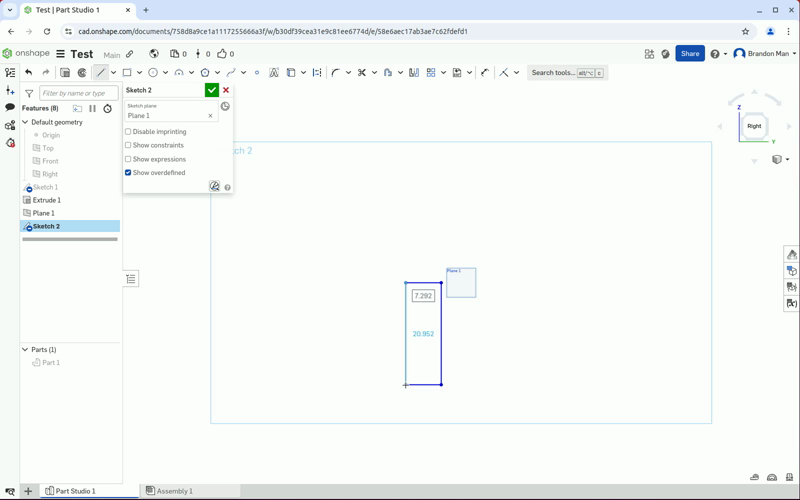
key_up(shift)
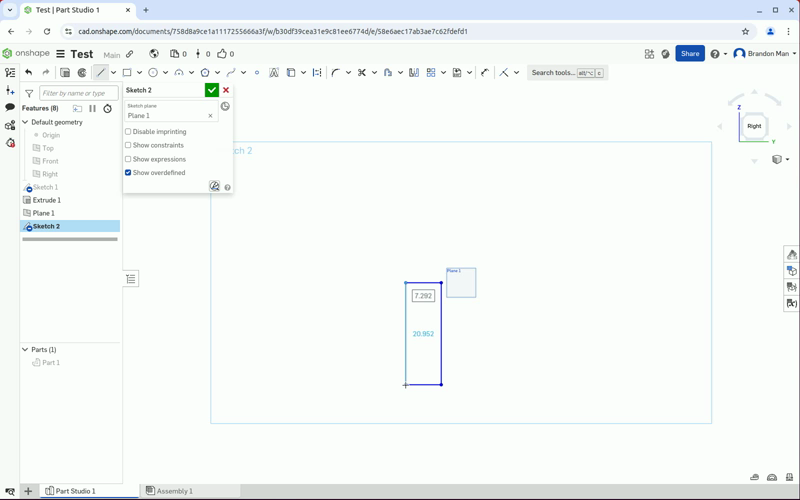
click(405, 384)
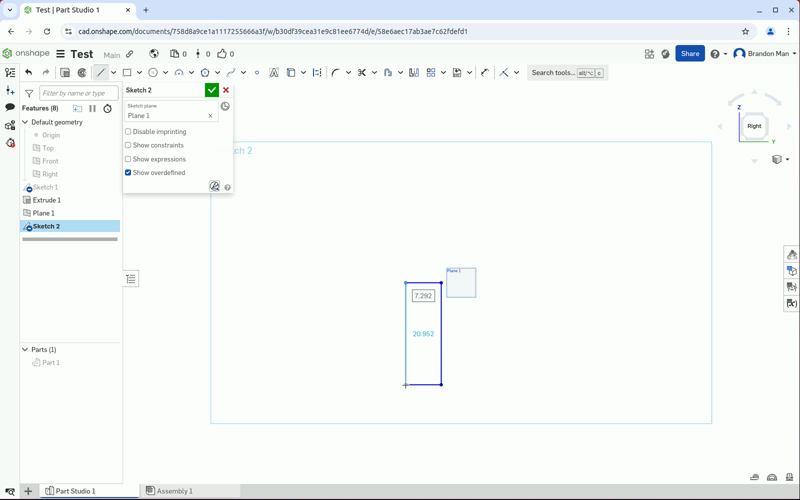
key(esc)
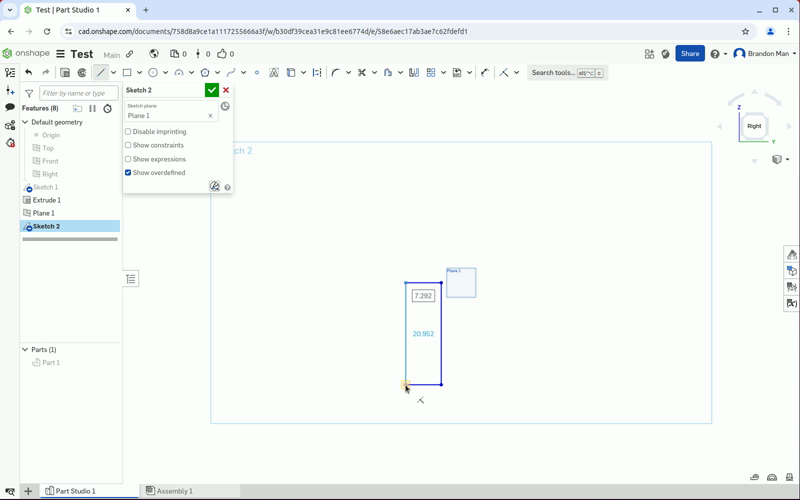
mouse_move(425, 378)
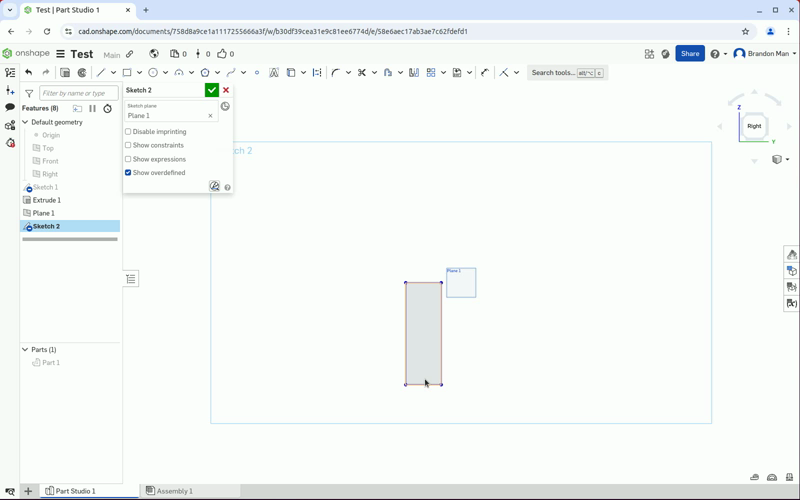
click(425, 378)
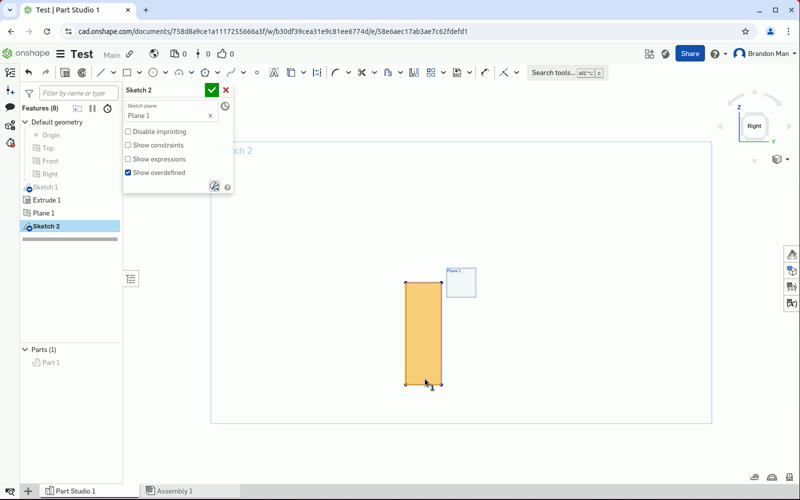
mouse_move(73, 352)
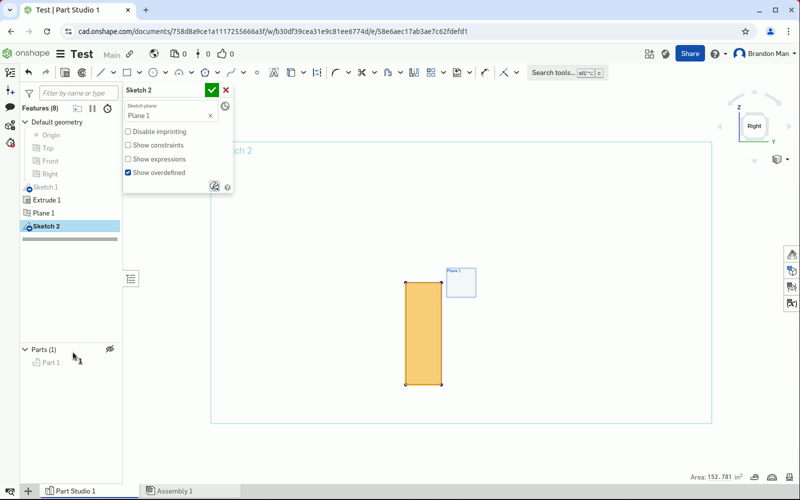
key(shift+y)
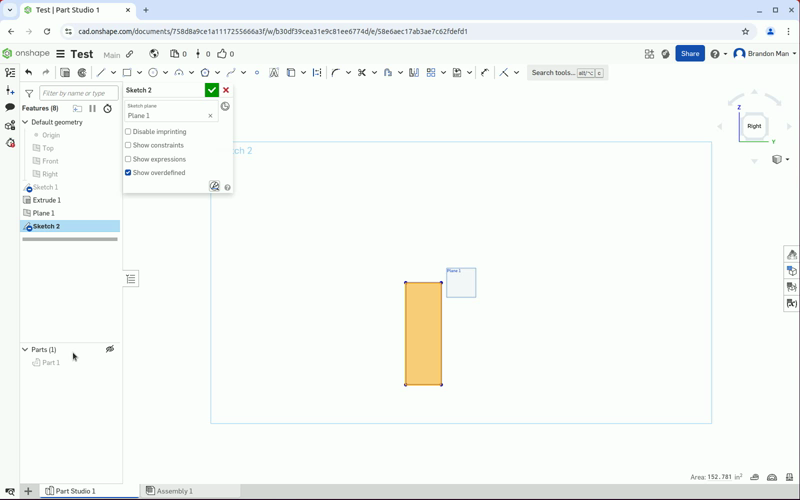
key(shift+e)
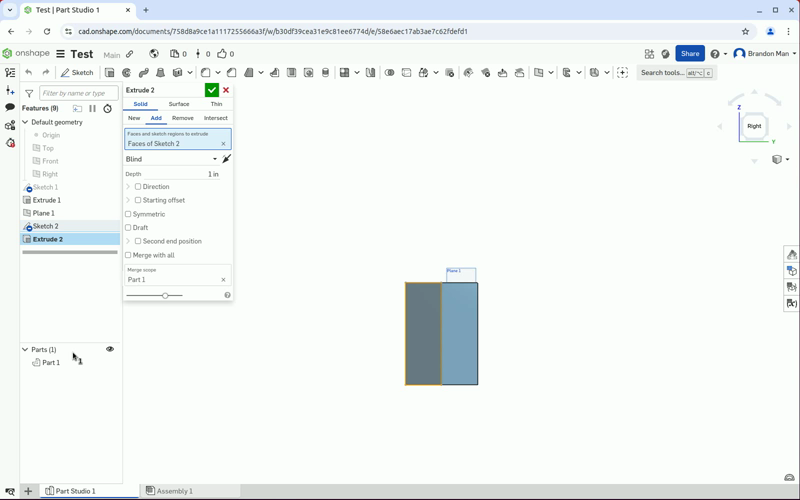
mouse_move(143, 106)
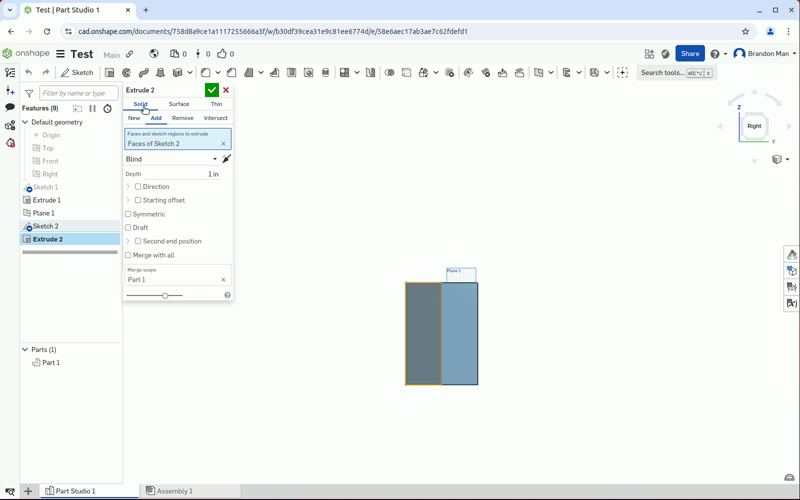
click(143, 106)
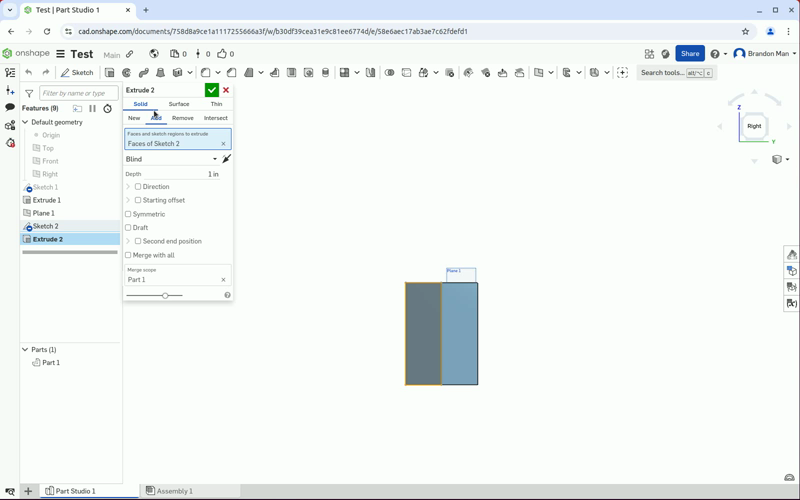
mouse_move(186, 120)
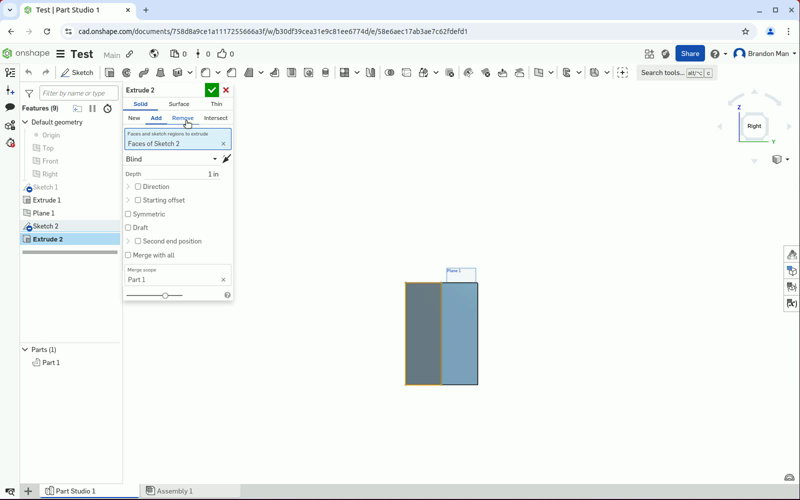
click(186, 120)
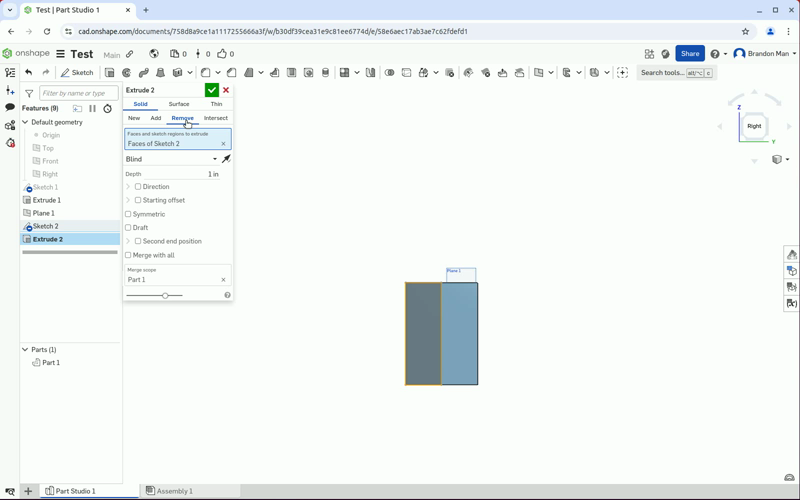
key(tab, 4)
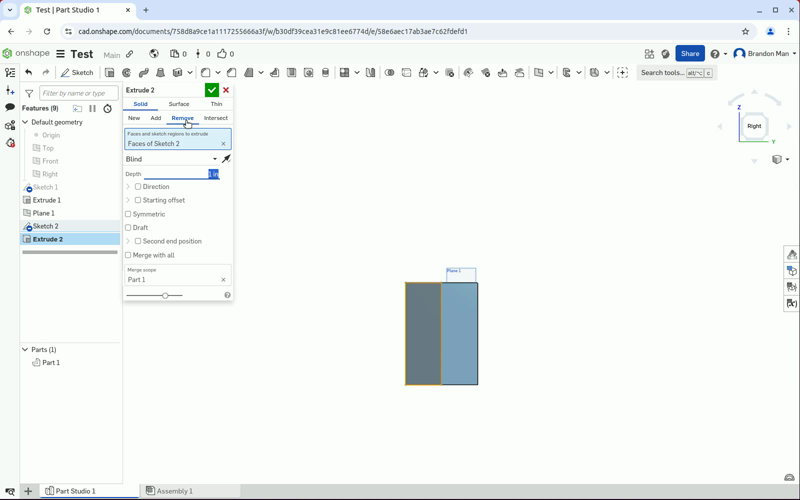
text(1.444)
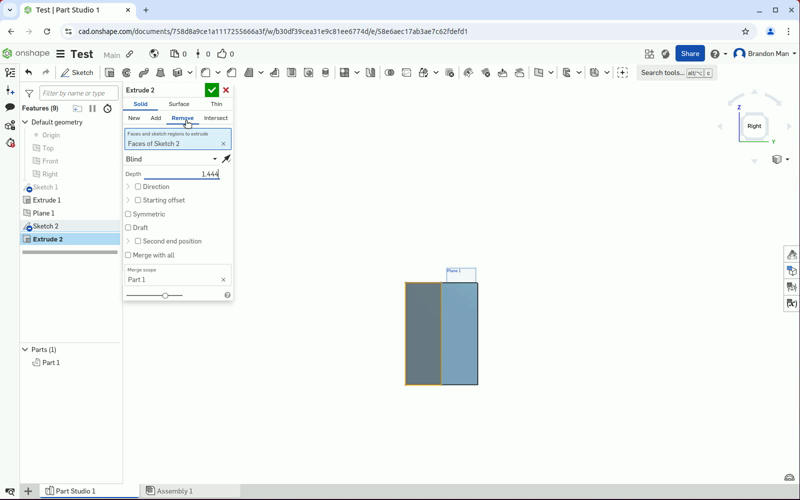
key(tab, 6)
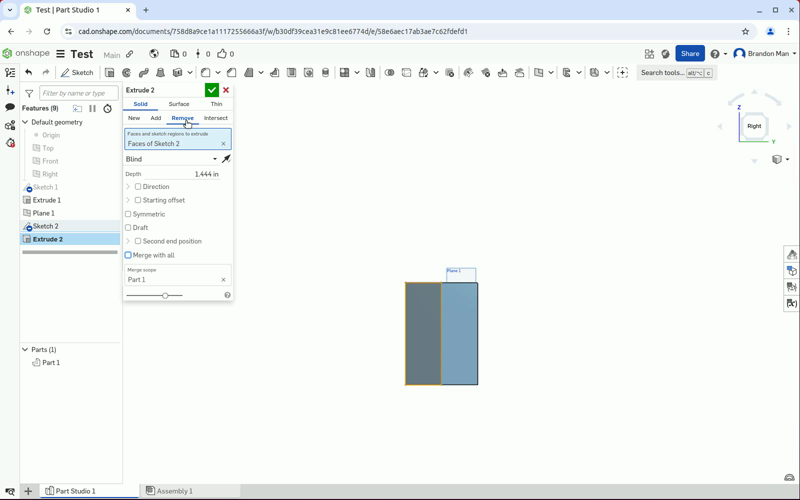
key(space)
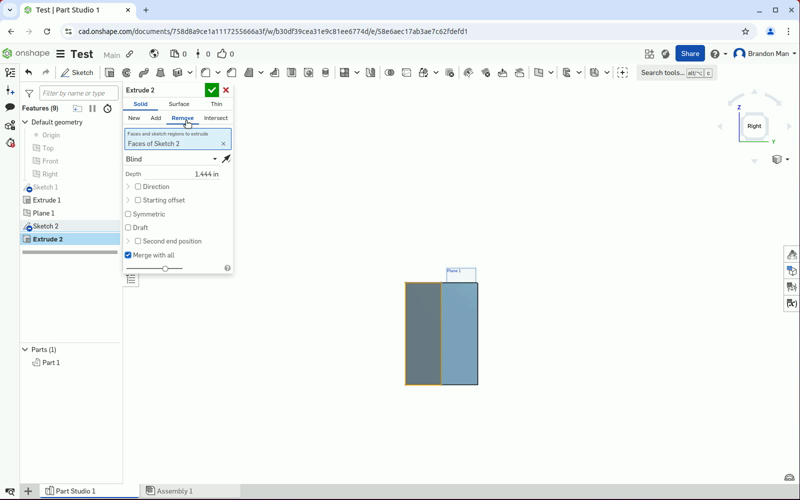
key(enter)
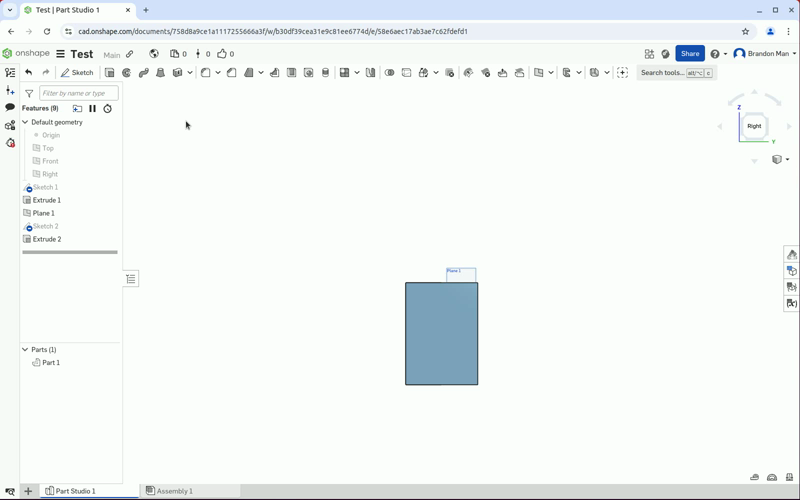
key(shift+h)
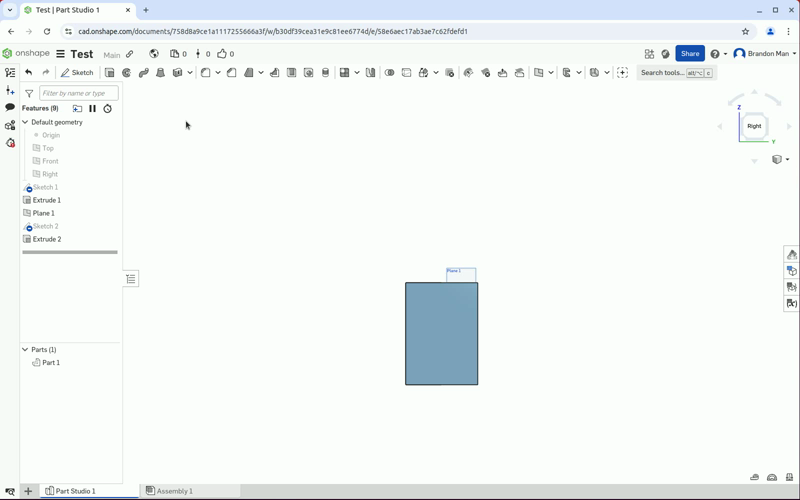
key(shift+h)
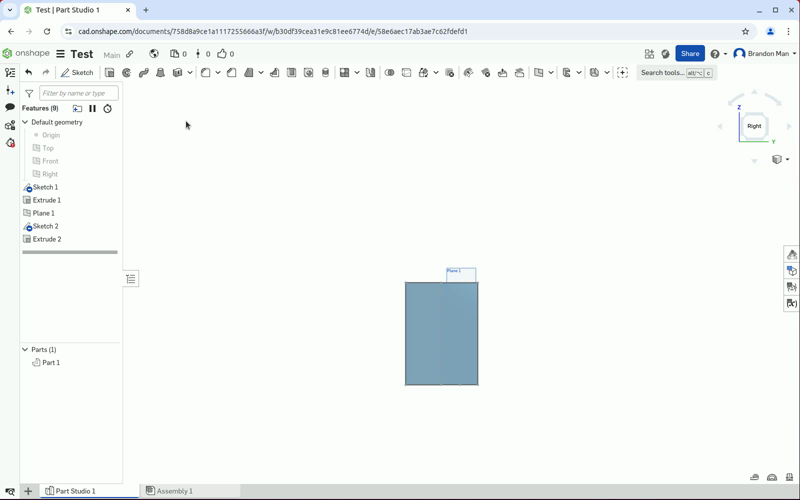
key(shift+7)
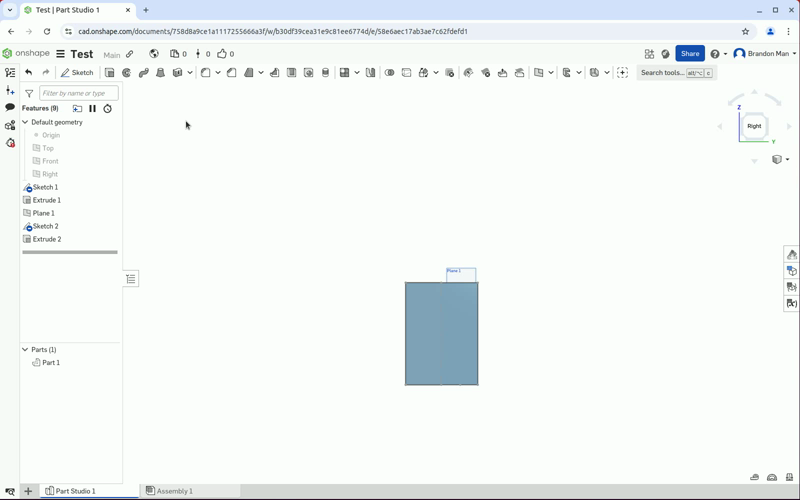
key(right, 2)
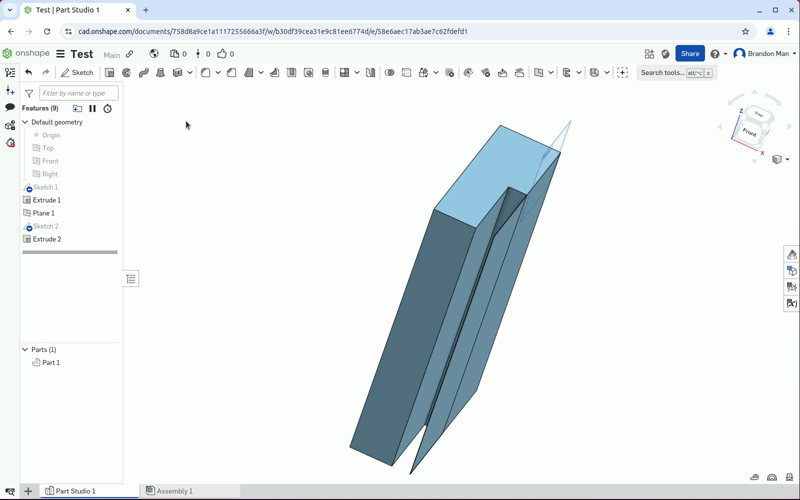
key(down, 2)
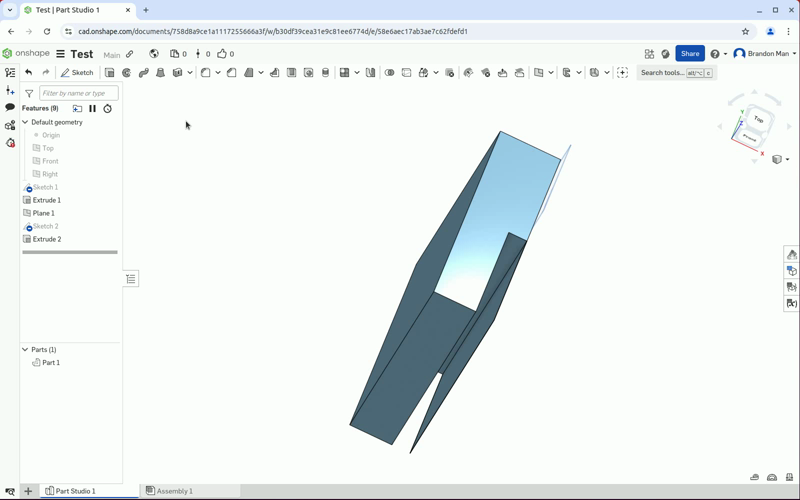
key(up, 2)
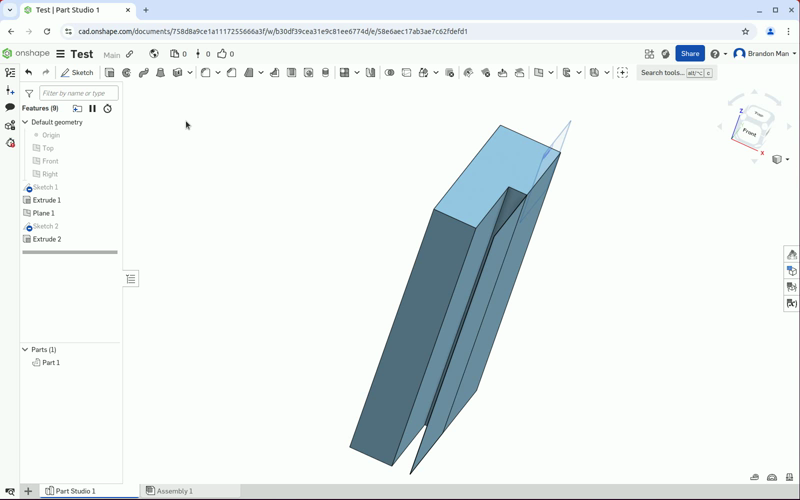
key(left, 2)
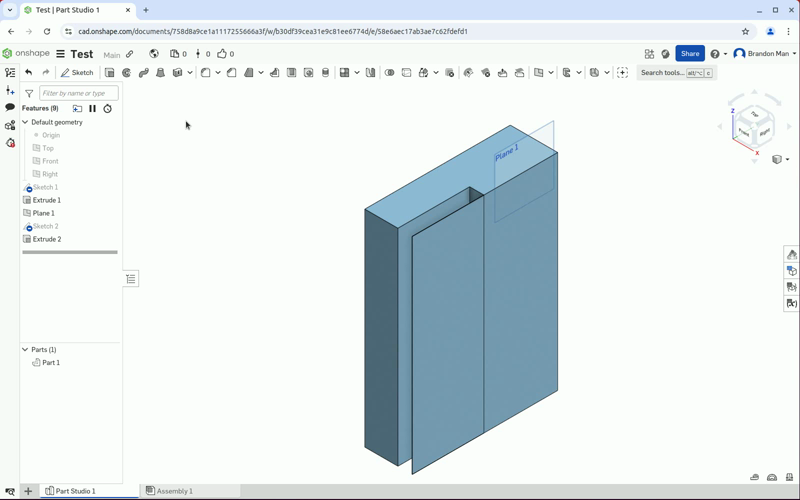
mouse_move(73, 189)
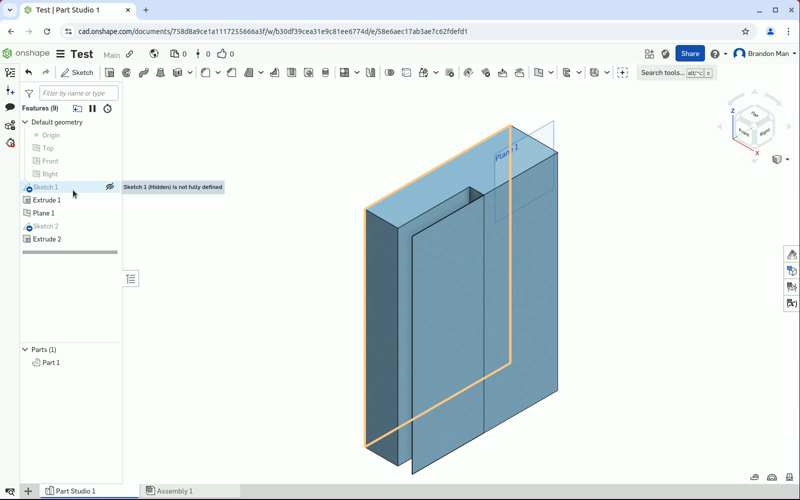
click(73, 189)